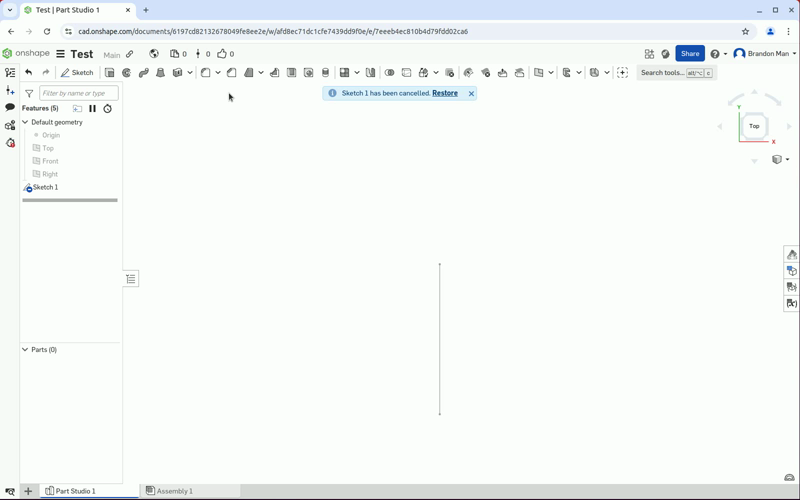
key(shift+h)
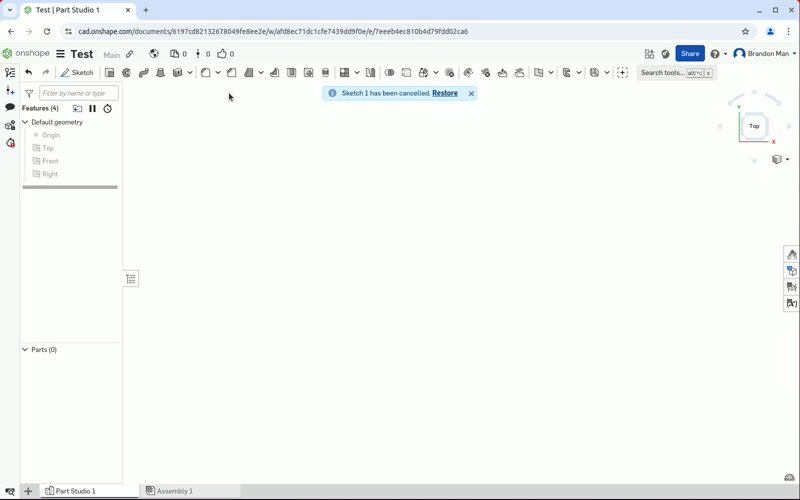
key(shift+s)
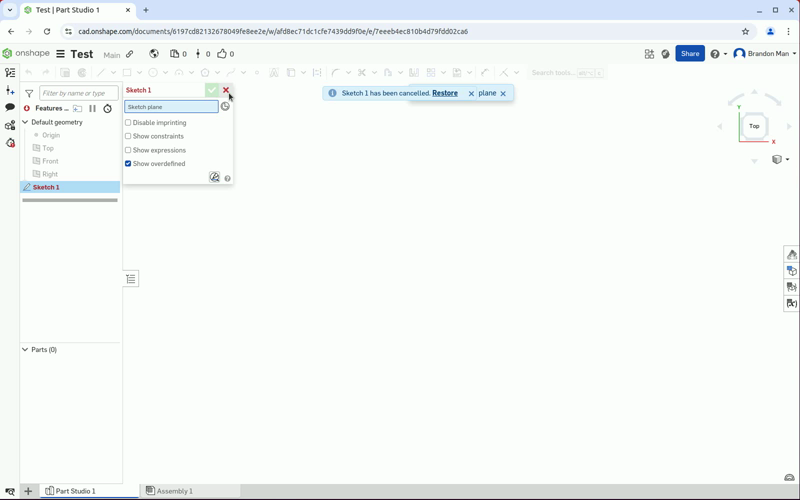
mouse_move(73, 150)
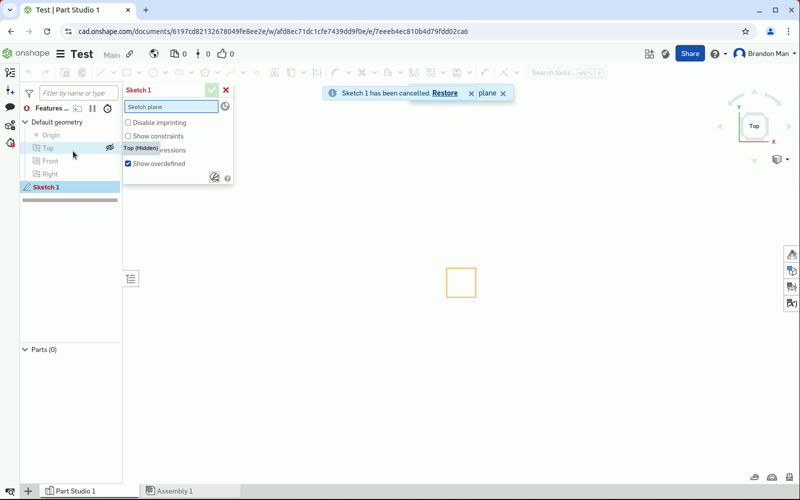
click(73, 150)
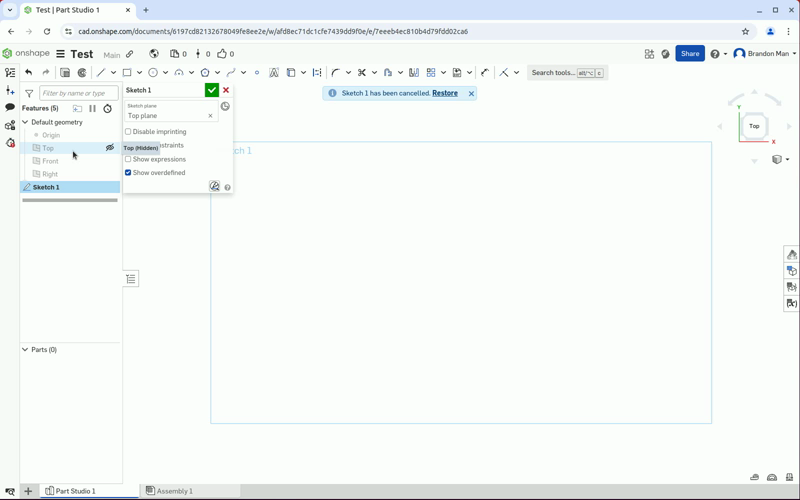
mouse_move(73, 352)
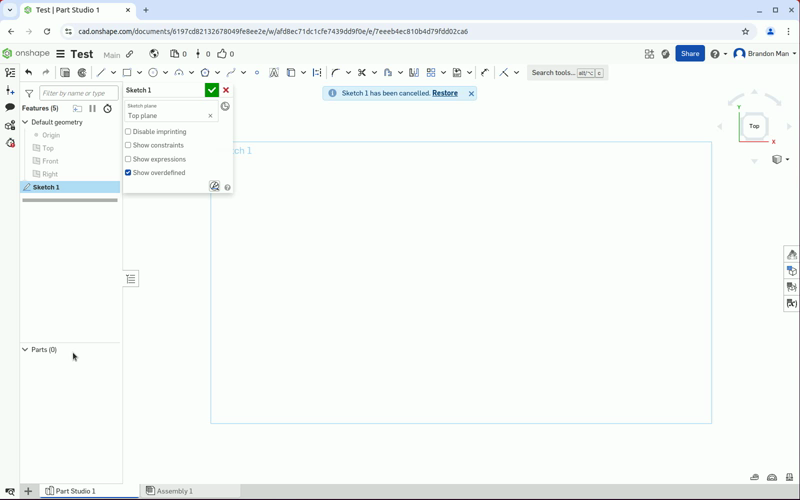
key(y)
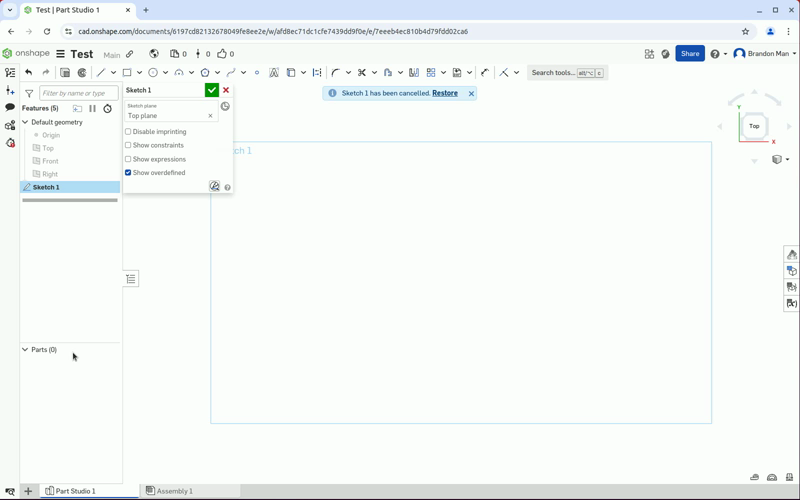
key(c)
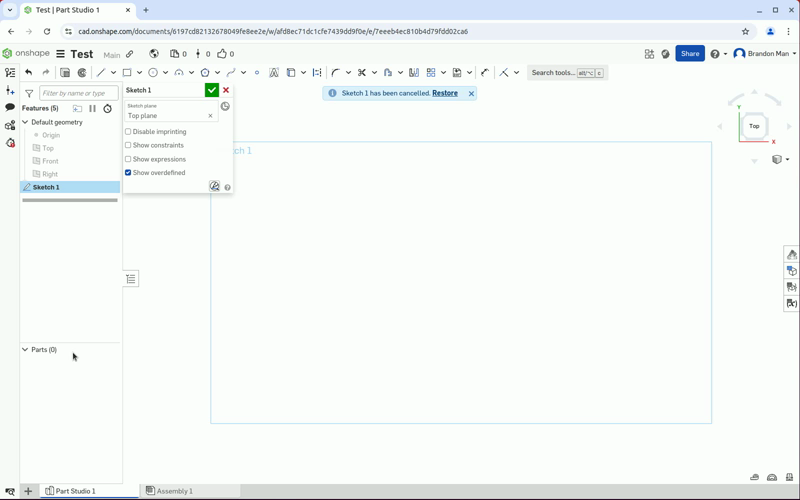
key_down(shift)
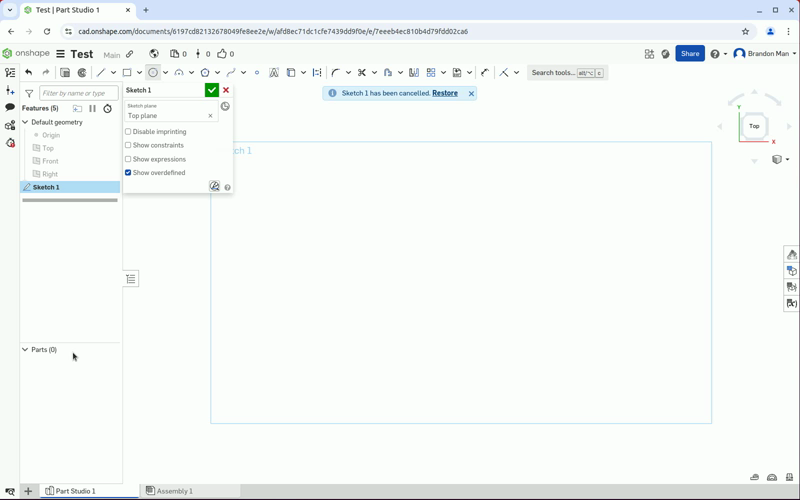
mouse_move(461, 282)
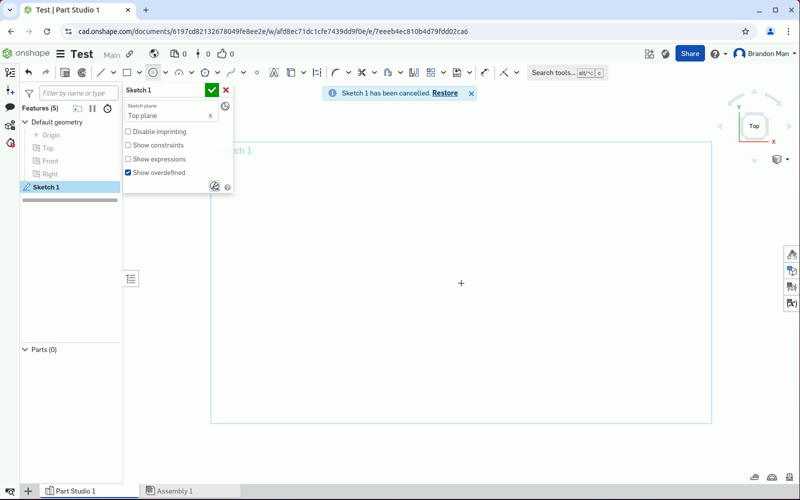
click(461, 282)
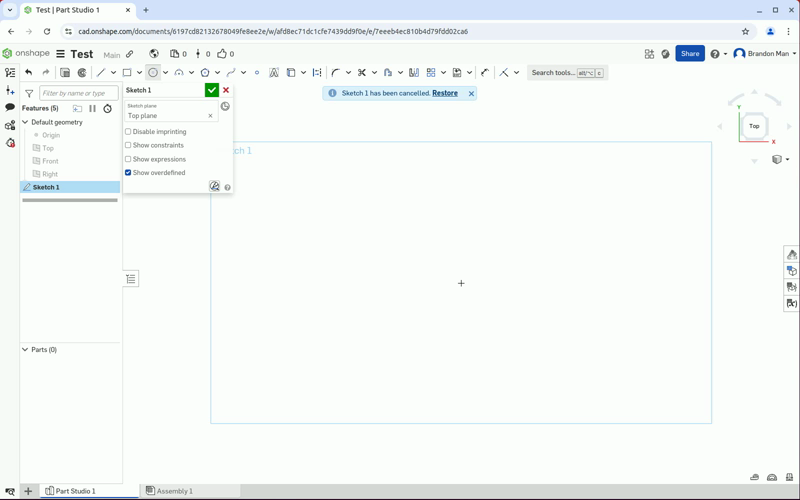
key_up(shift)
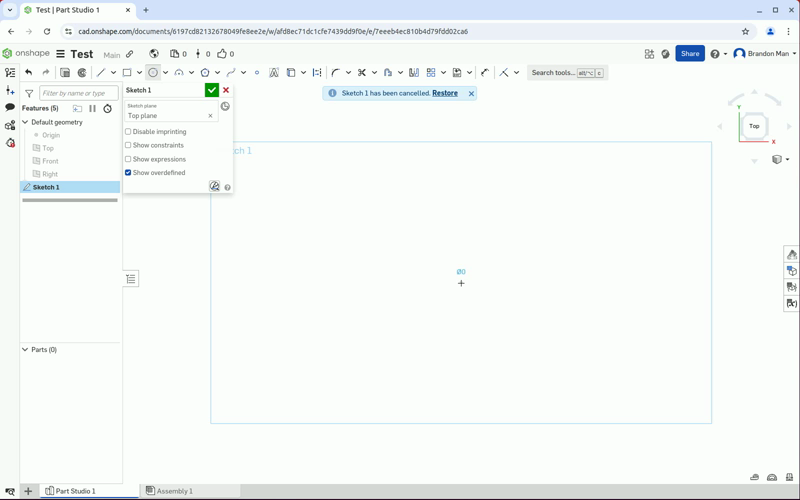
mouse_move(572, 282)
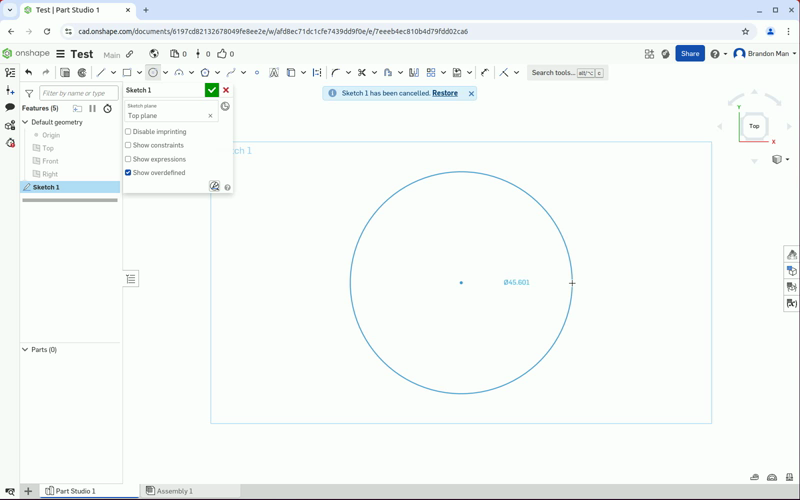
click(572, 282)
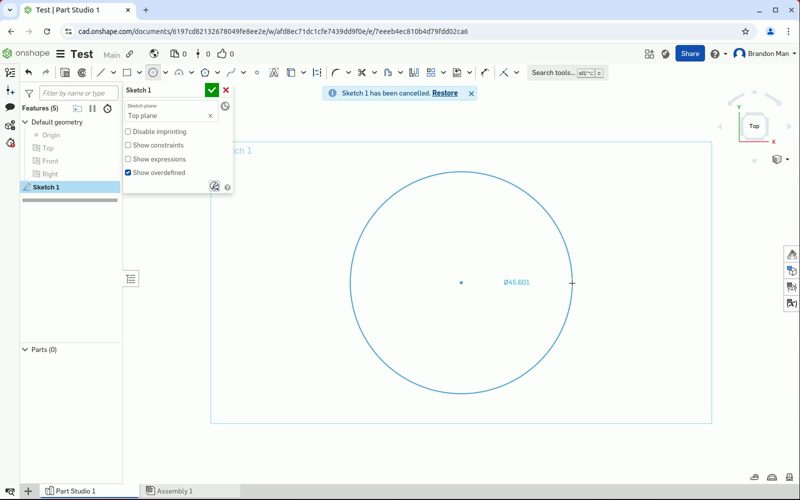
key(esc)
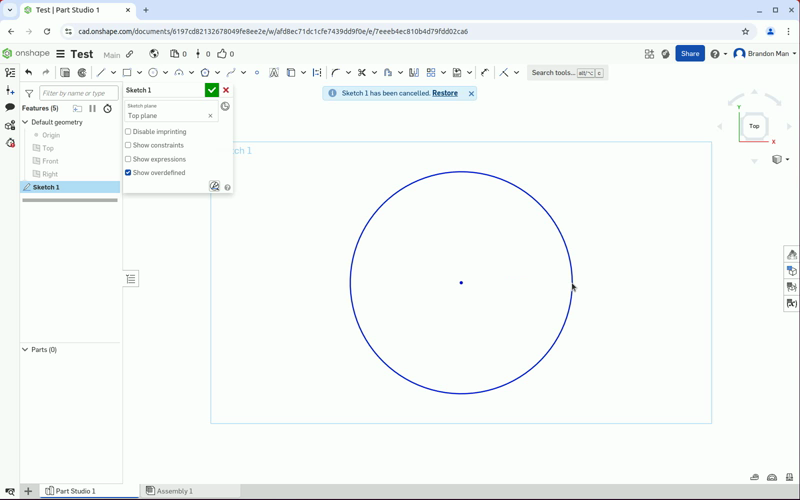
key(c)
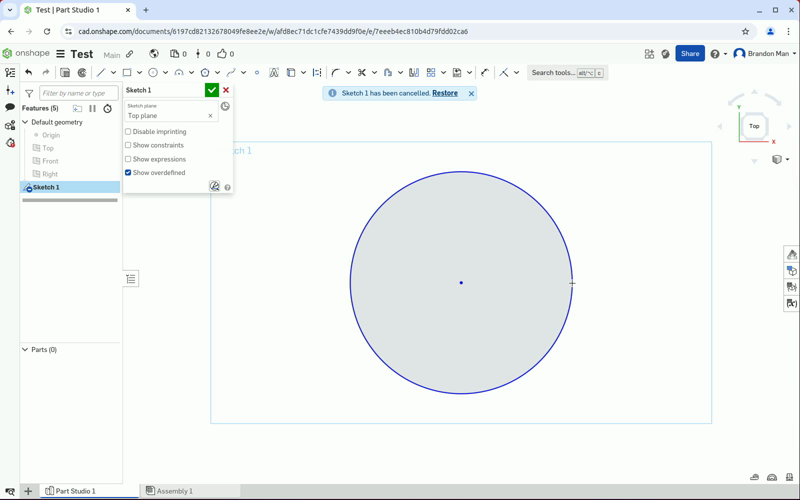
key_down(shift)
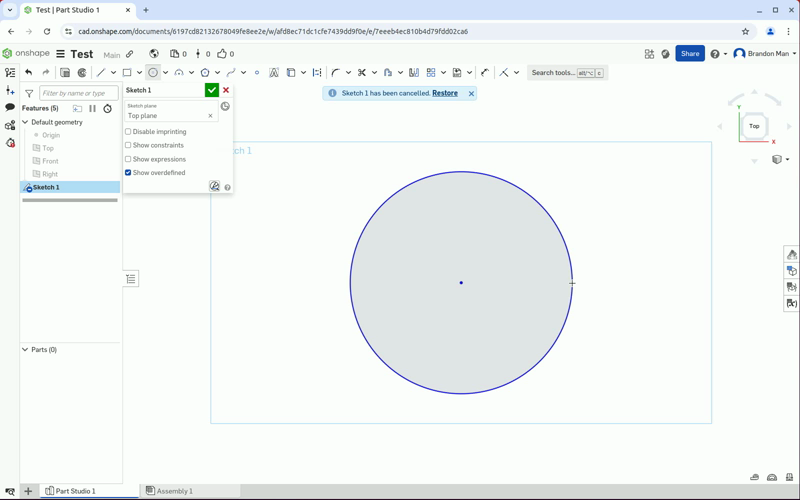
mouse_move(461, 282)
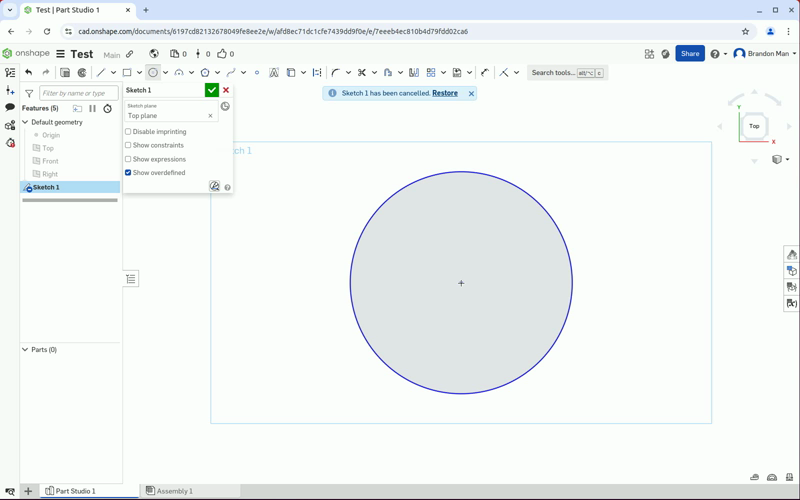
click(461, 282)
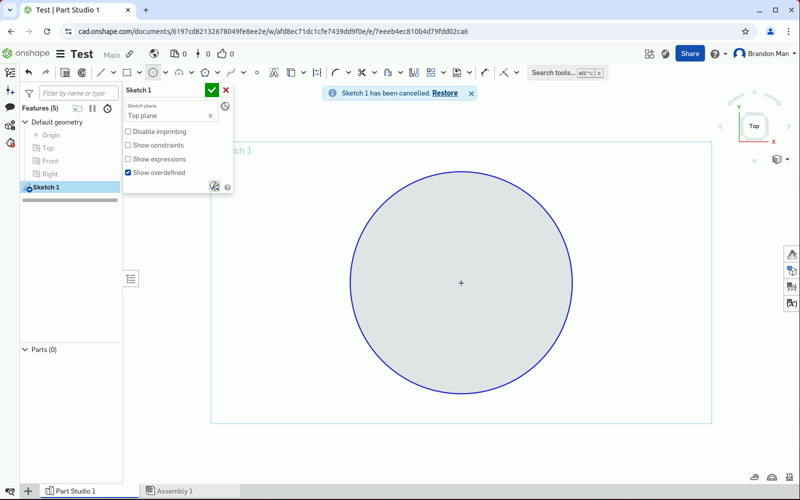
key_up(shift)
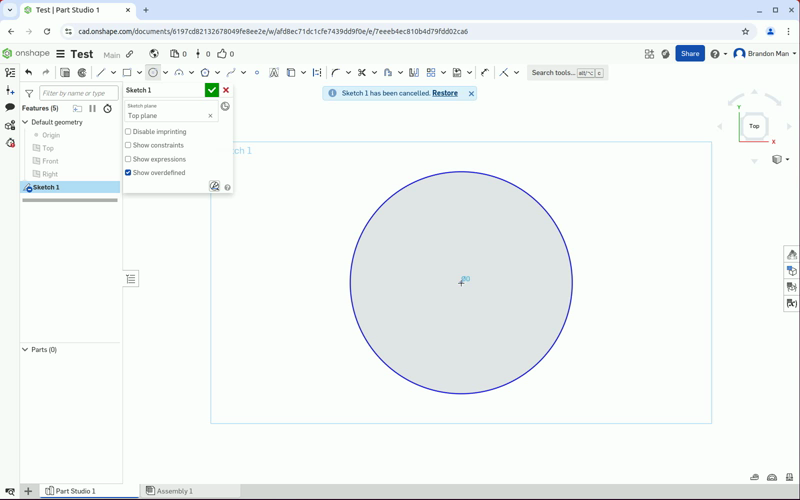
mouse_move(473, 282)
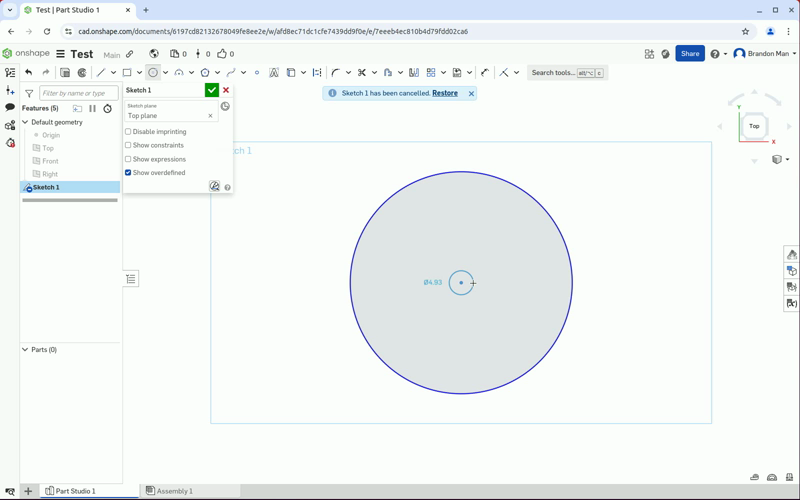
click(473, 282)
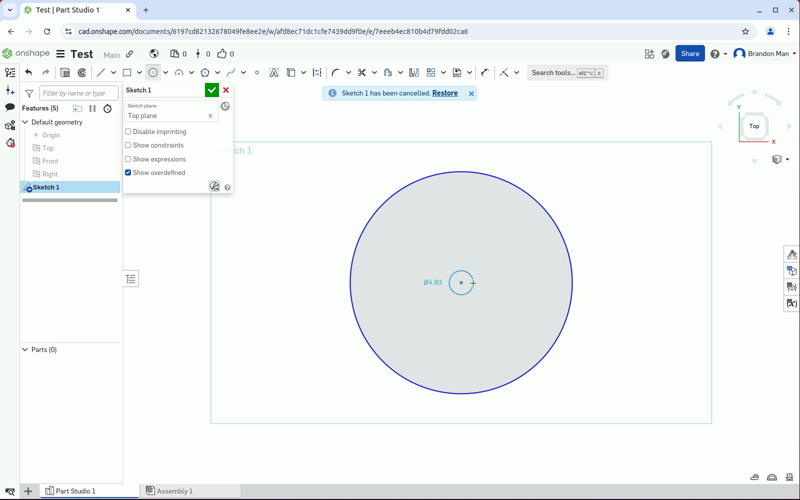
key(esc)
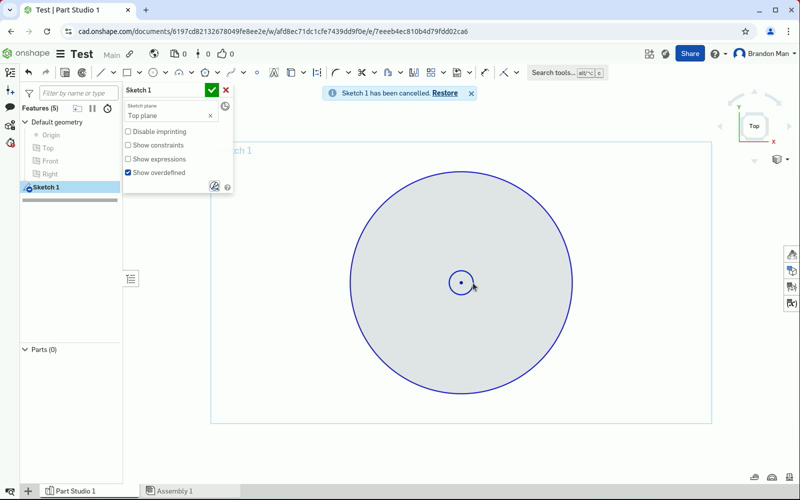
mouse_move(510, 263)
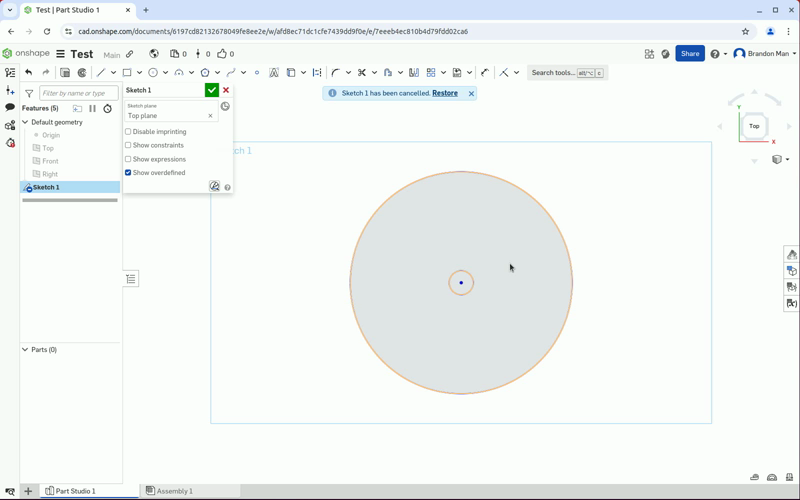
click(510, 263)
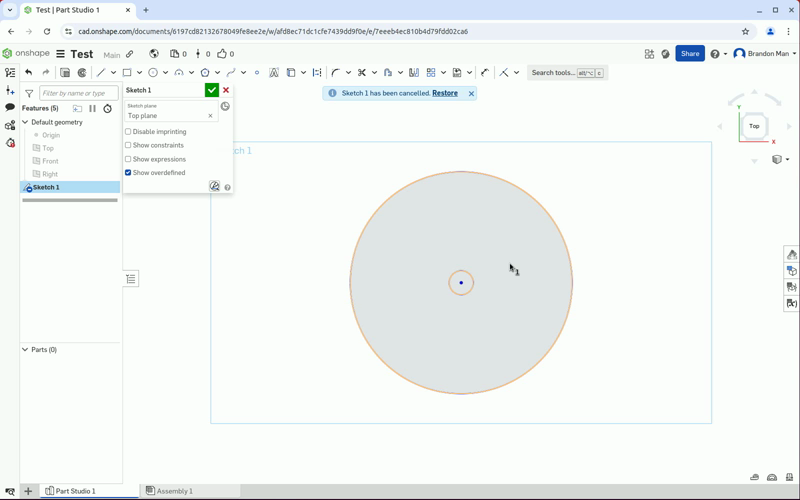
mouse_move(73, 352)
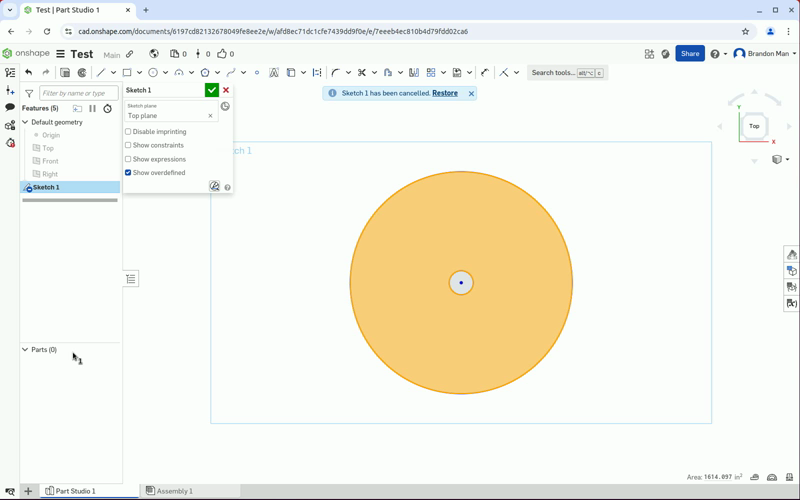
key(shift+y)
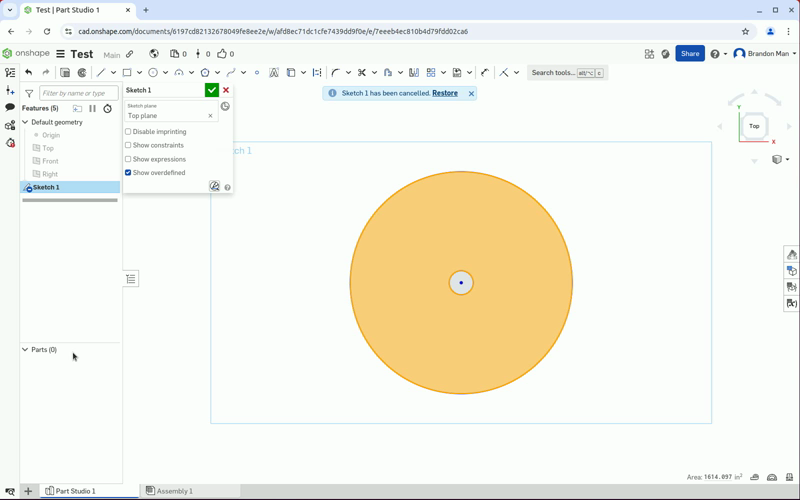
key(shift+e)
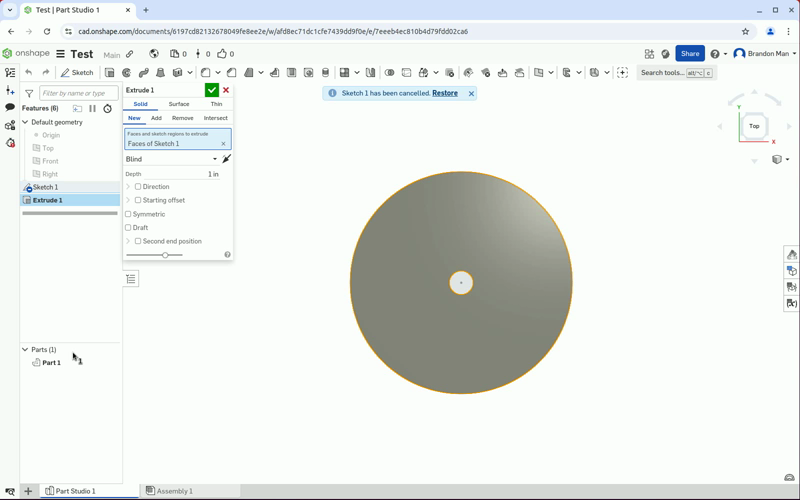
mouse_move(143, 106)
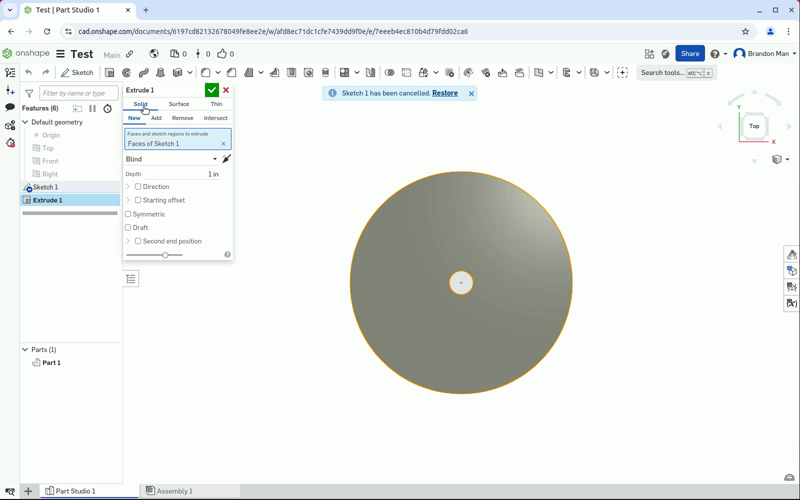
click(143, 106)
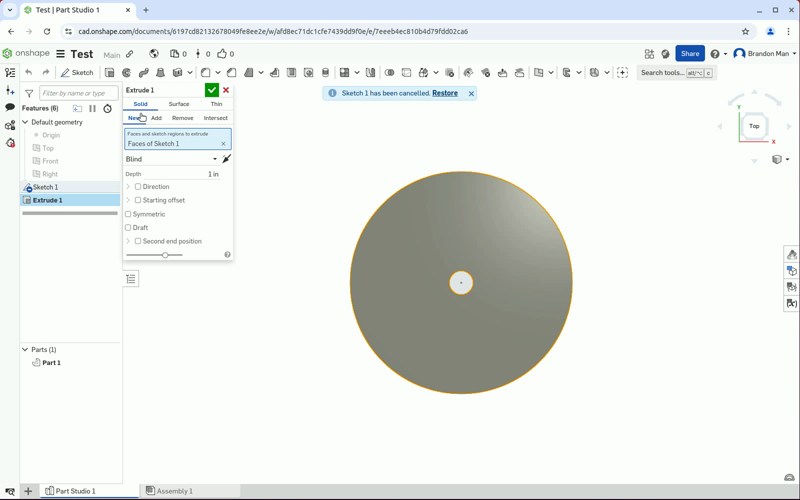
mouse_move(137, 120)
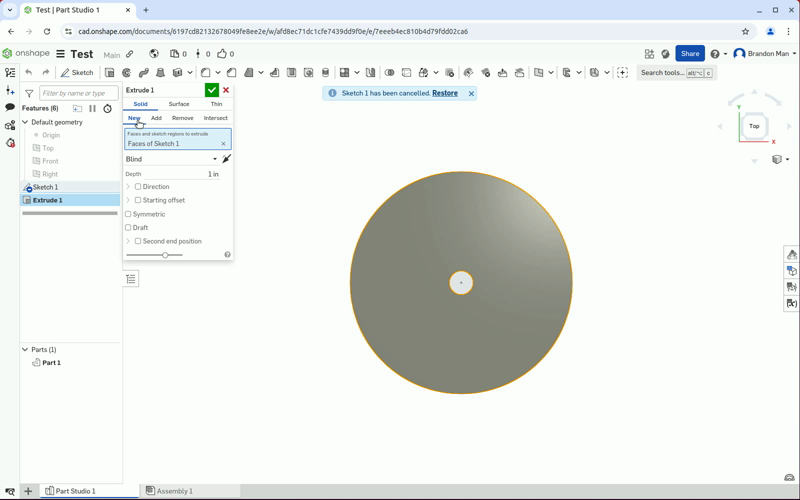
click(137, 120)
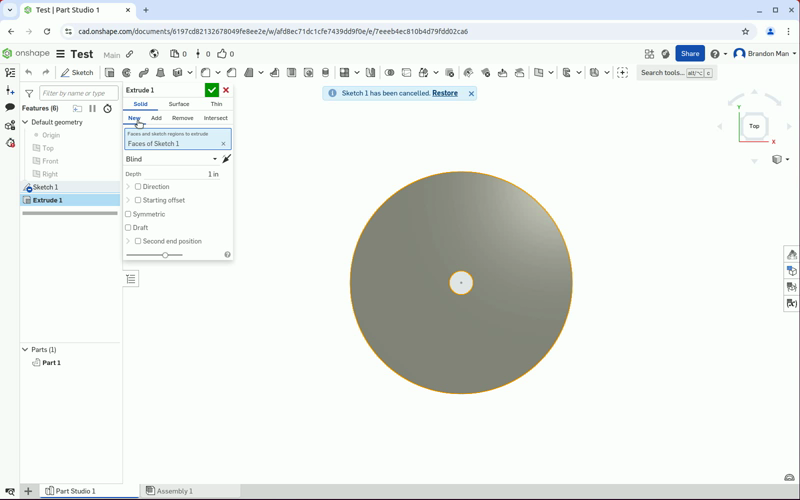
key(tab, 4)
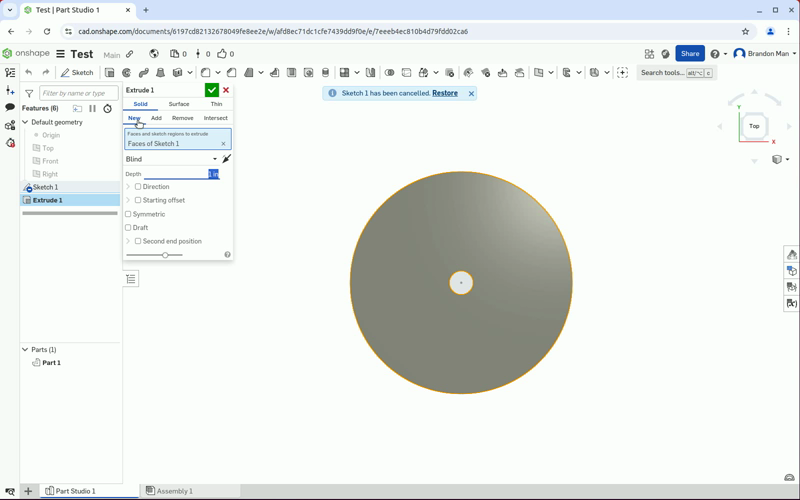
text(1.926)
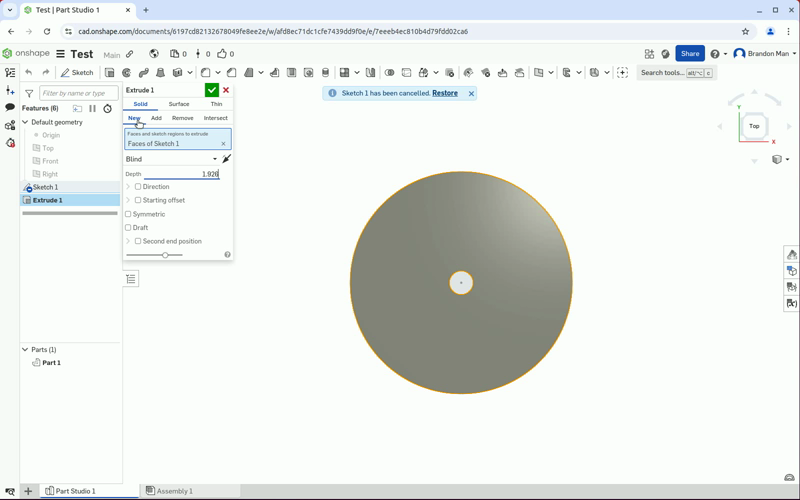
key(enter)
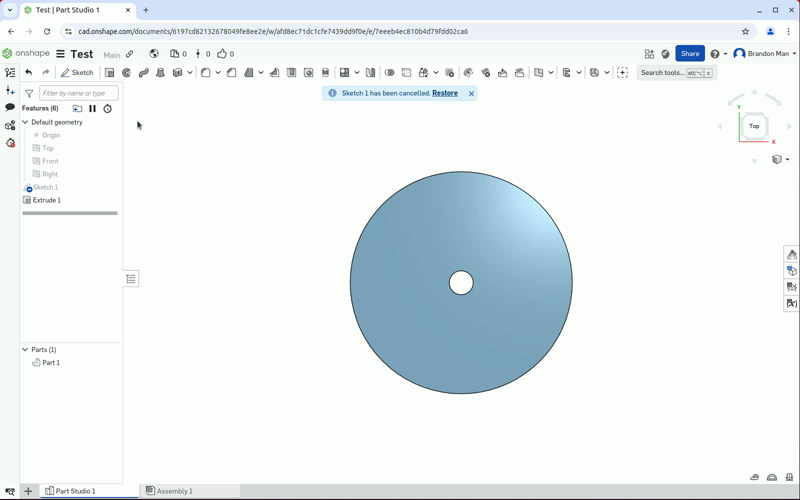
key(shift+h)
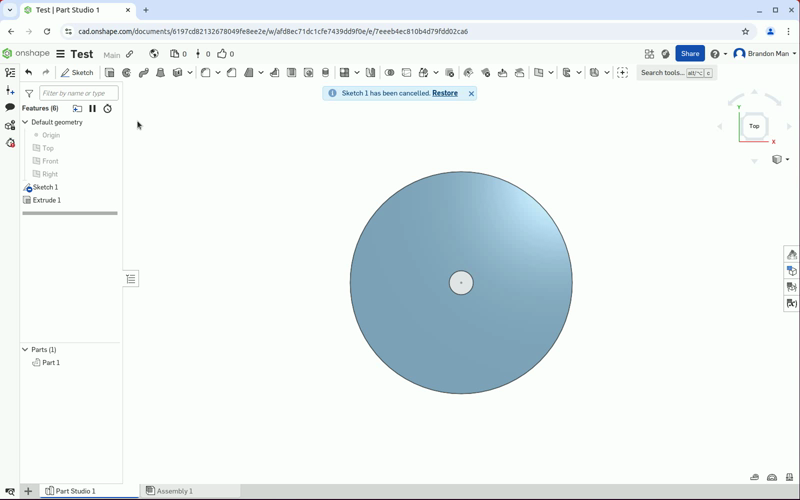
key(shift+h)
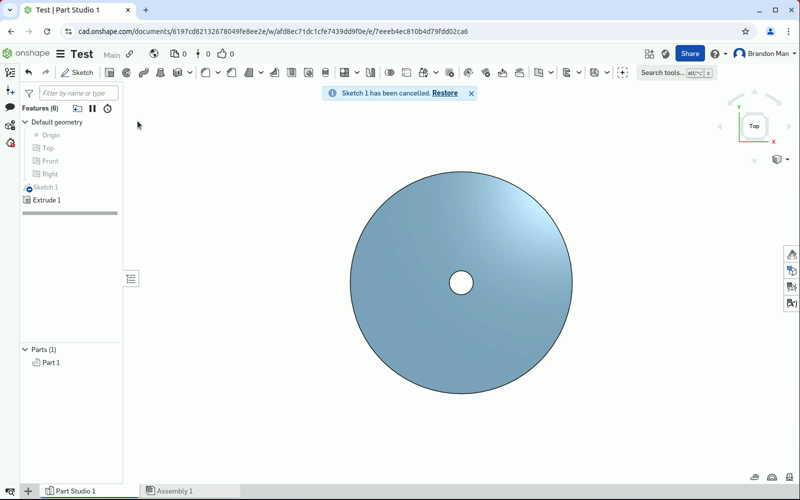
mouse_move(73, 189)
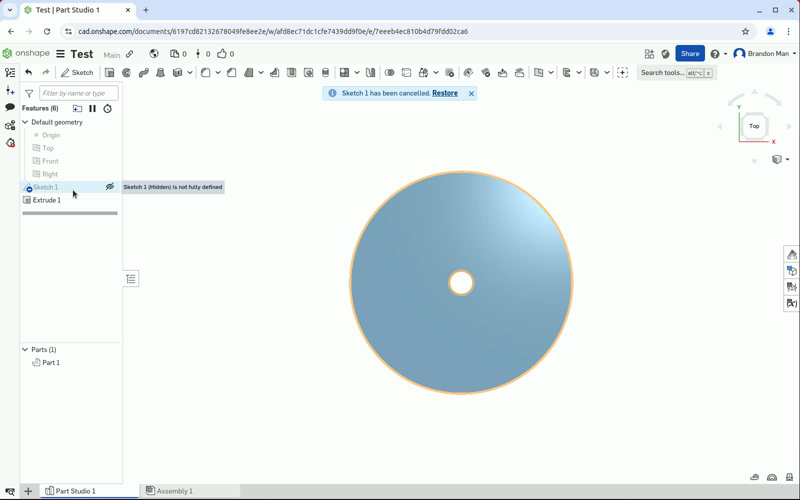
click(73, 189)
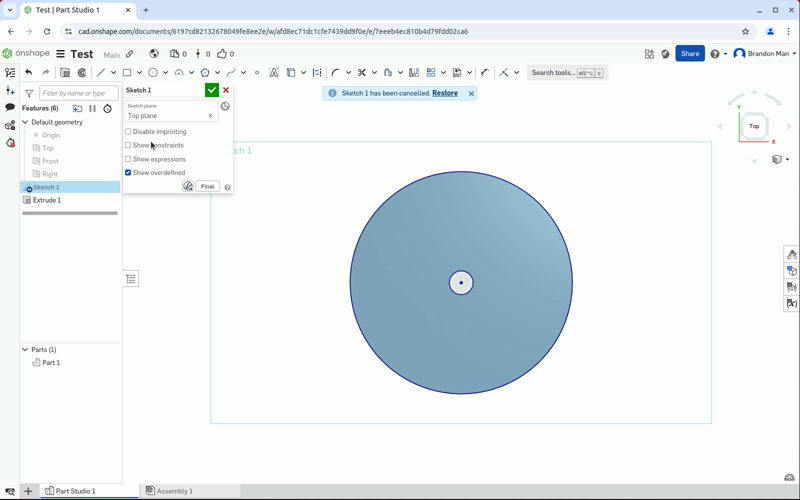
mouse_move(229, 92)
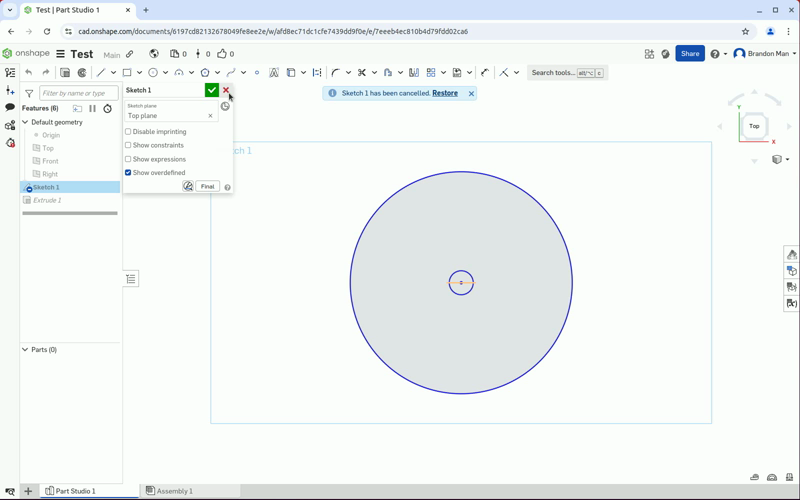
click(229, 92)
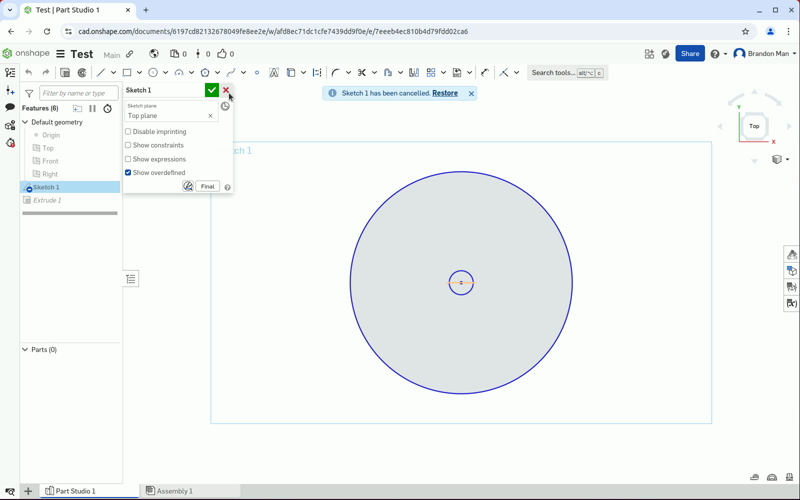
key(shift+s)
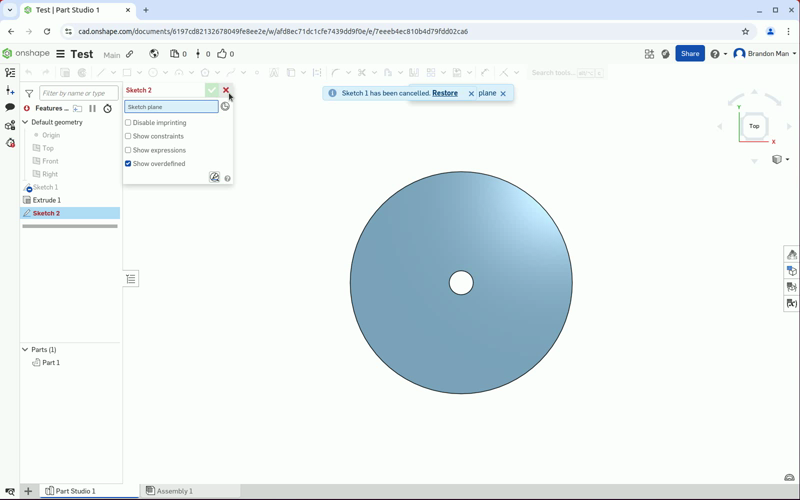
mouse_move(73, 150)
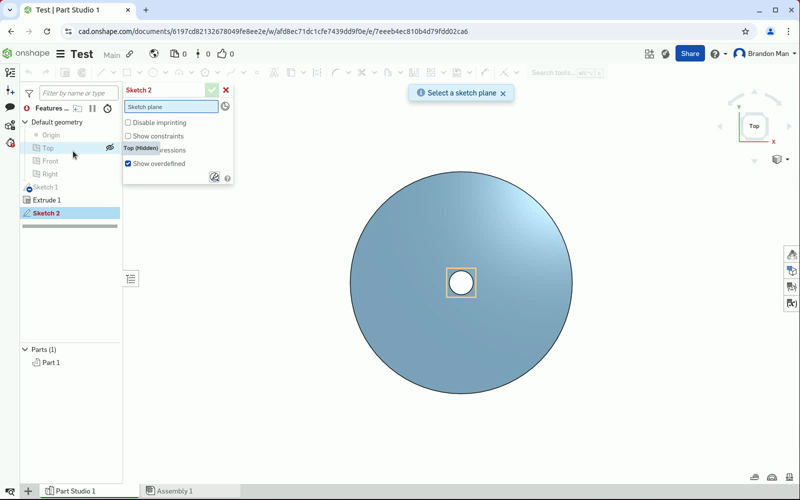
click(73, 150)
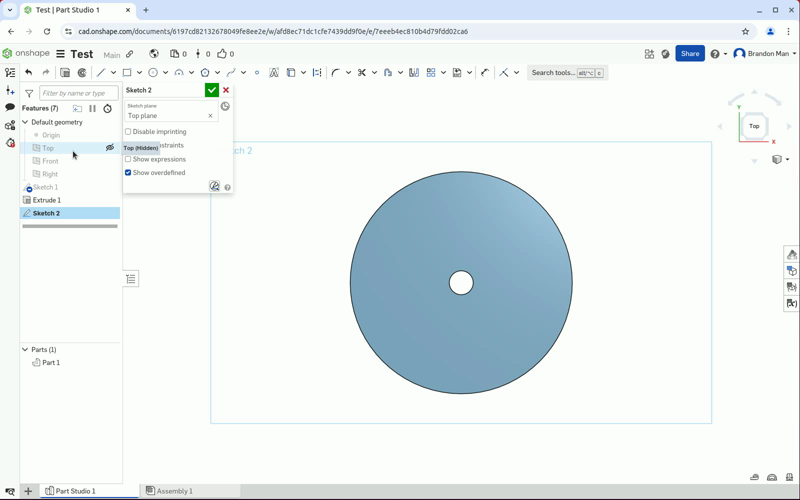
mouse_move(73, 352)
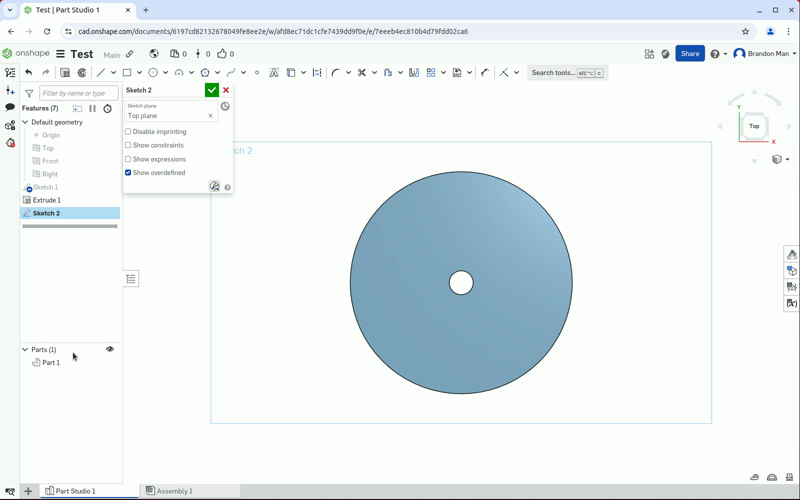
key(y)
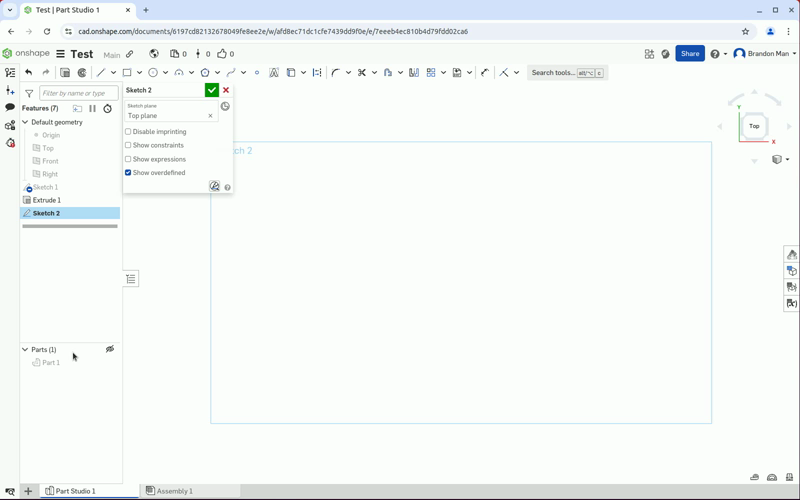
key(c)
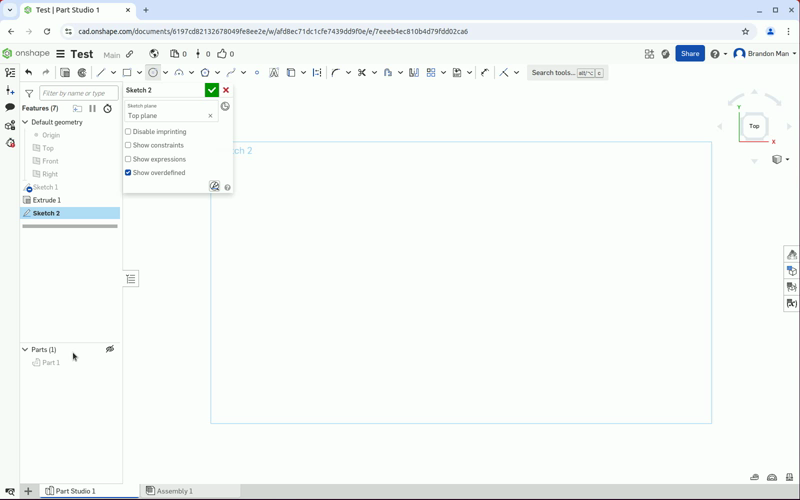
key_down(shift)
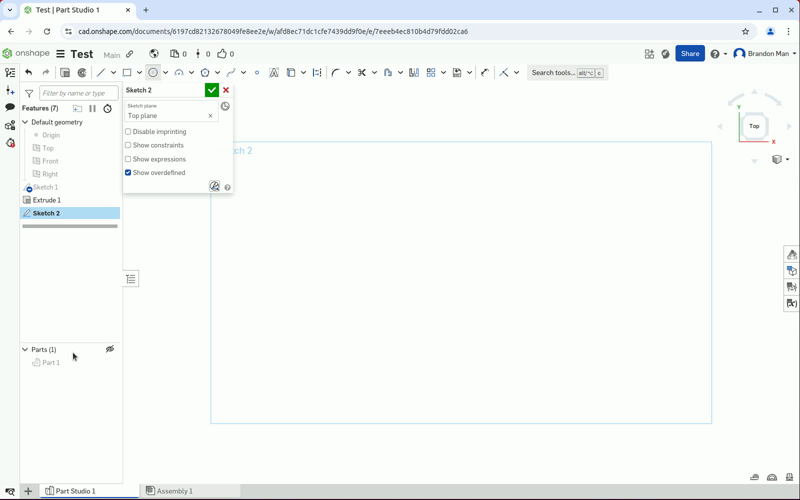
mouse_move(460, 282)
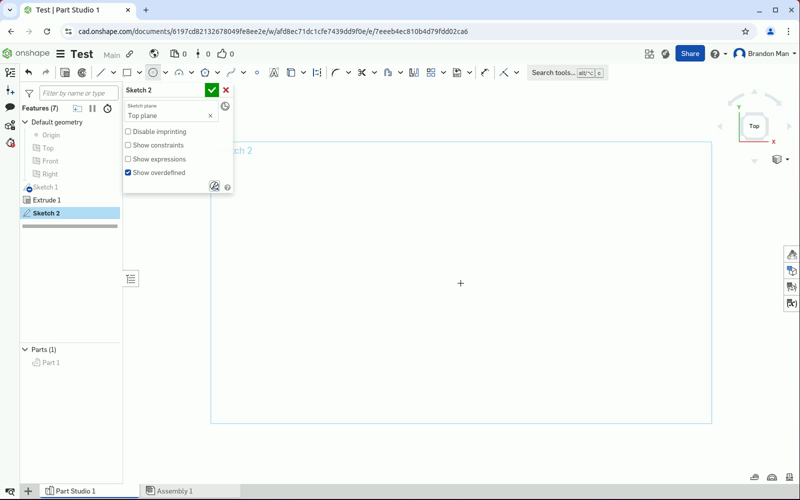
click(460, 282)
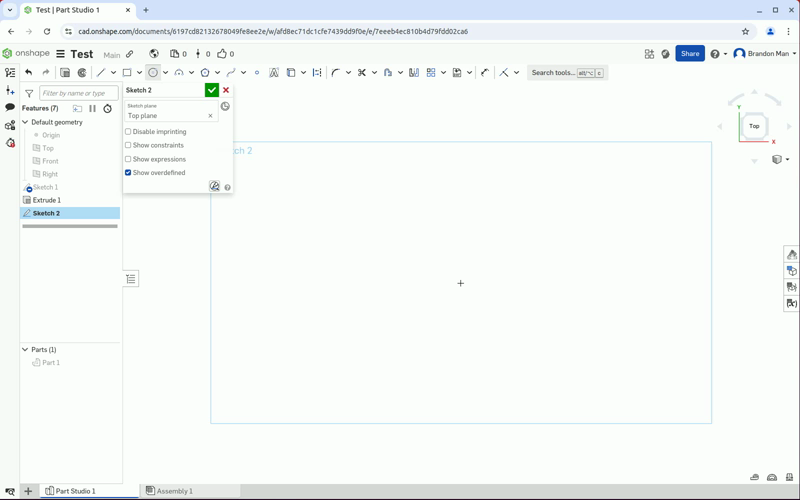
key_up(shift)
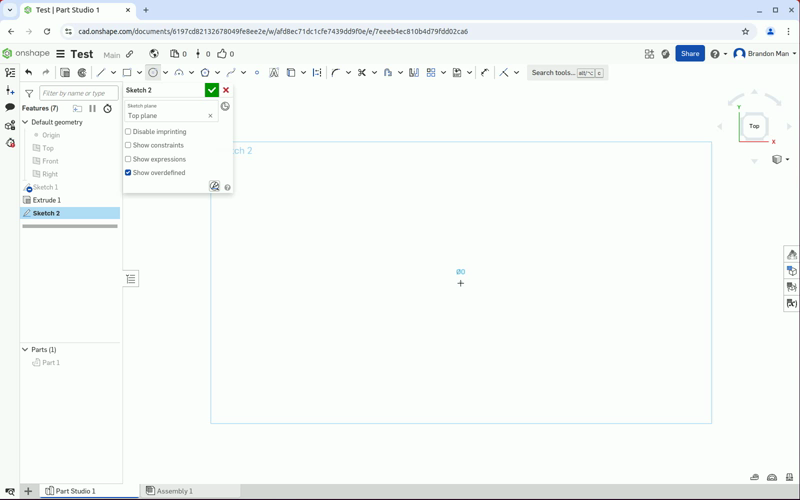
mouse_move(473, 282)
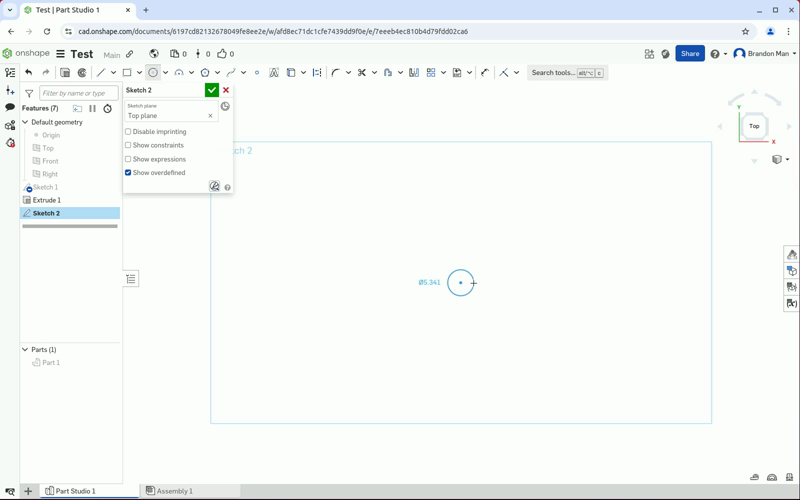
click(473, 282)
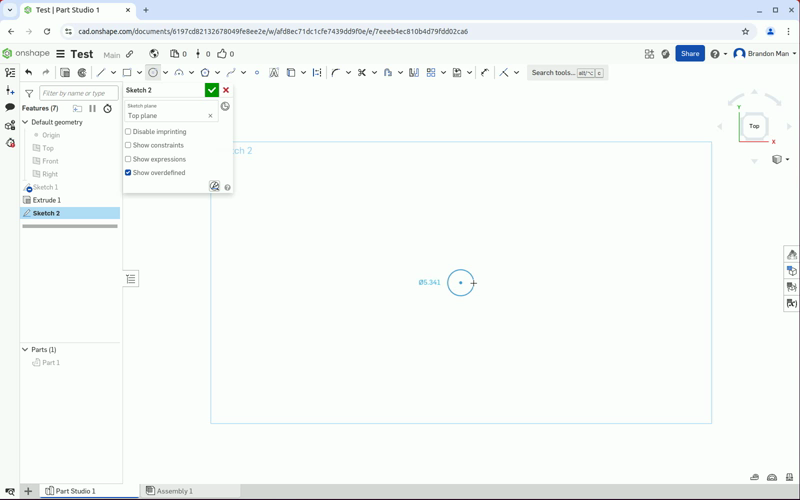
key(esc)
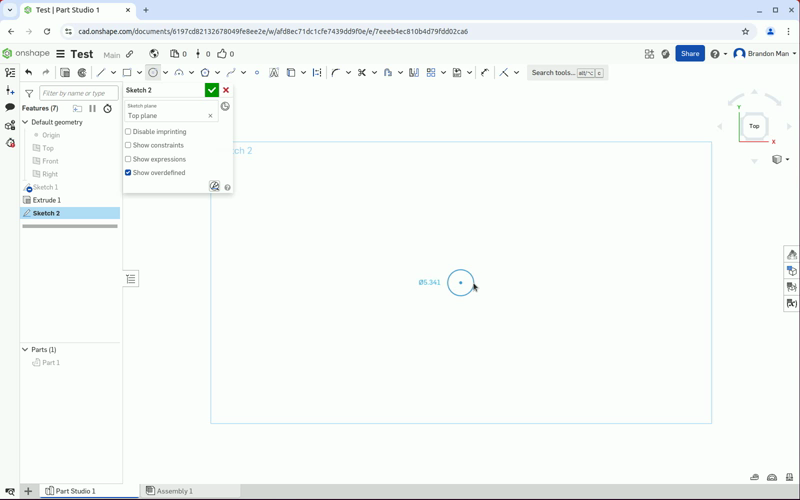
mouse_move(459, 294)
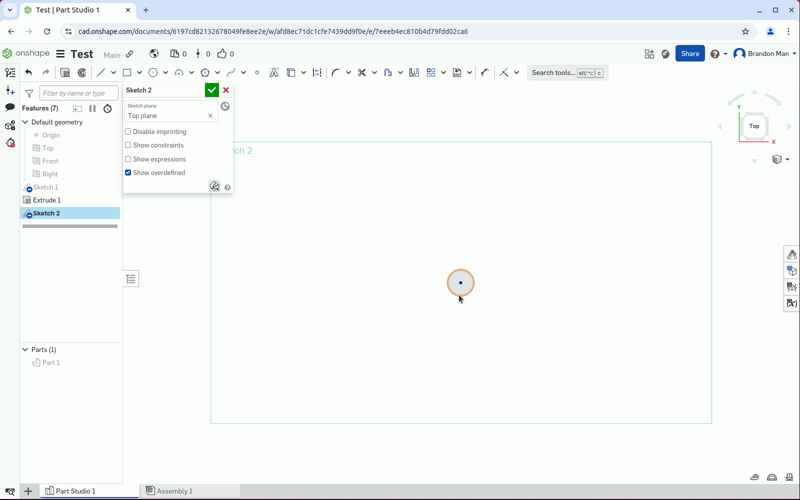
scroll(6)
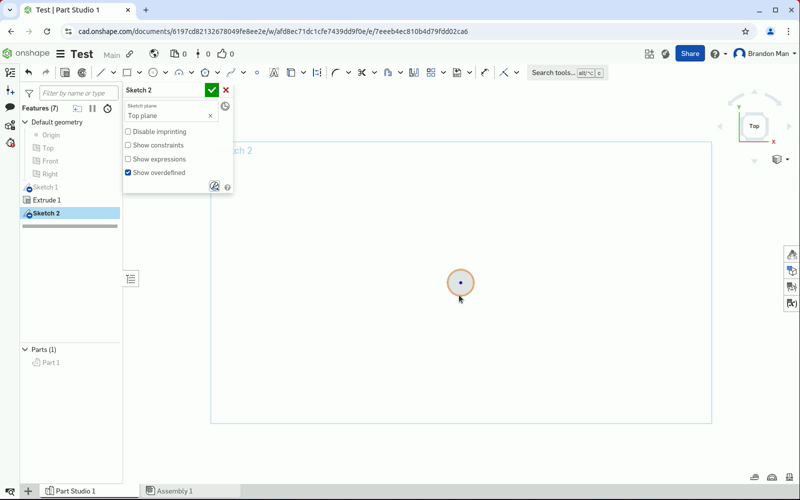
scroll(6)
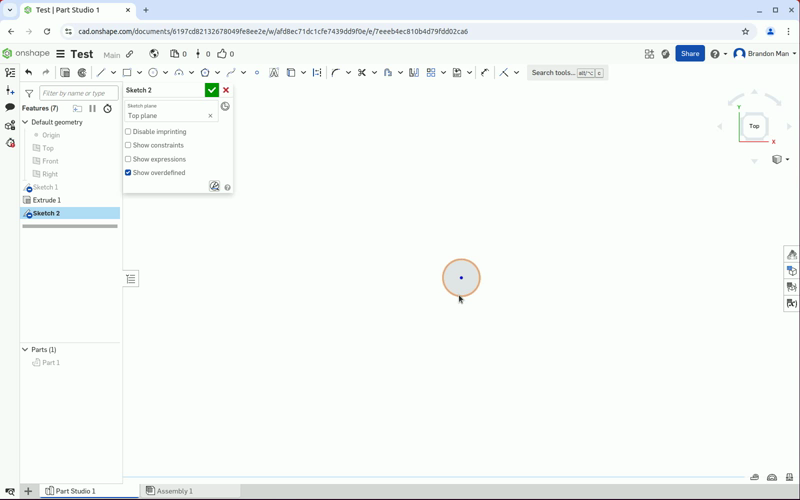
scroll(6)
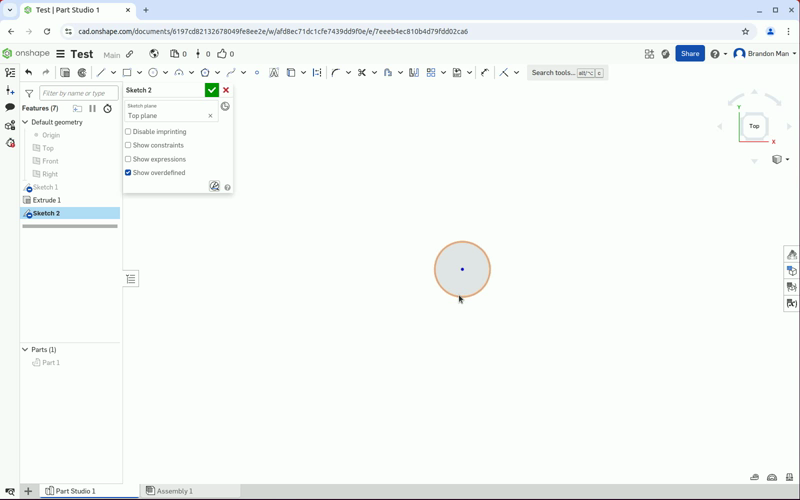
scroll(6)
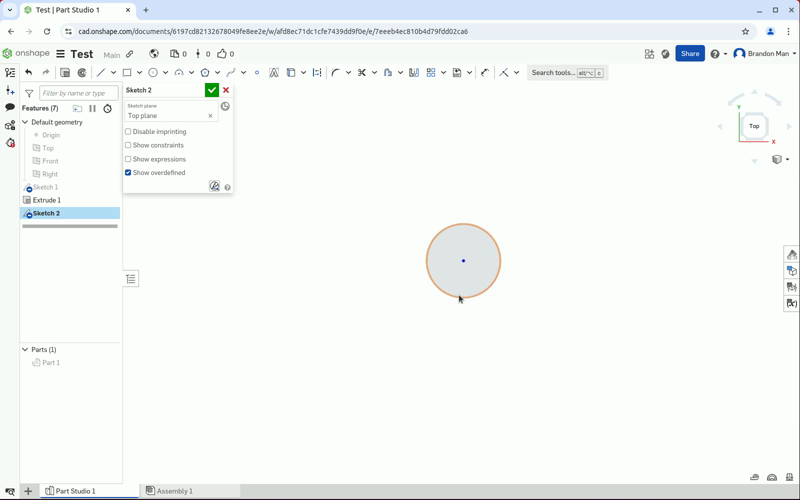
scroll(6)
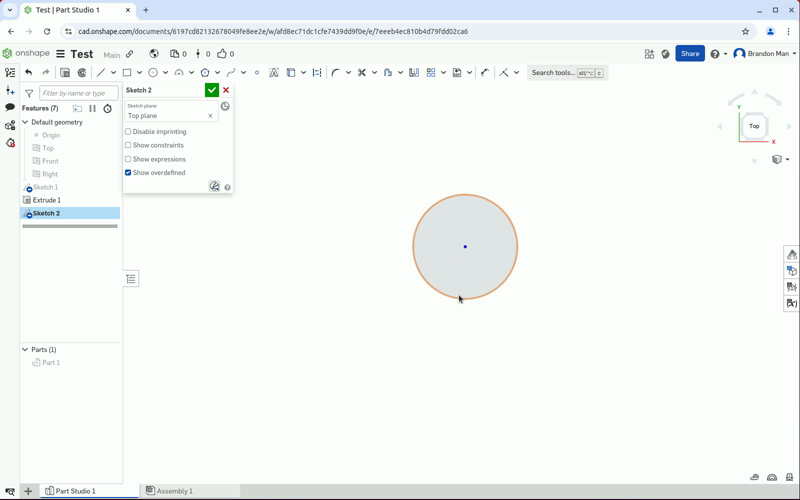
scroll(6)
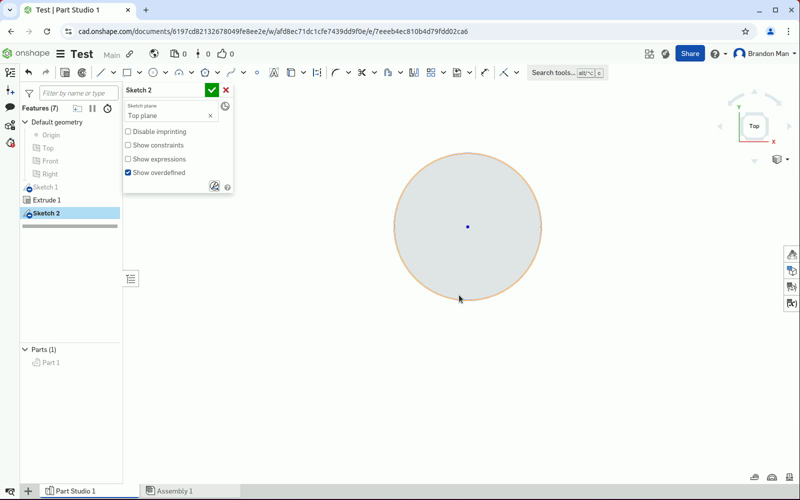
scroll(6)
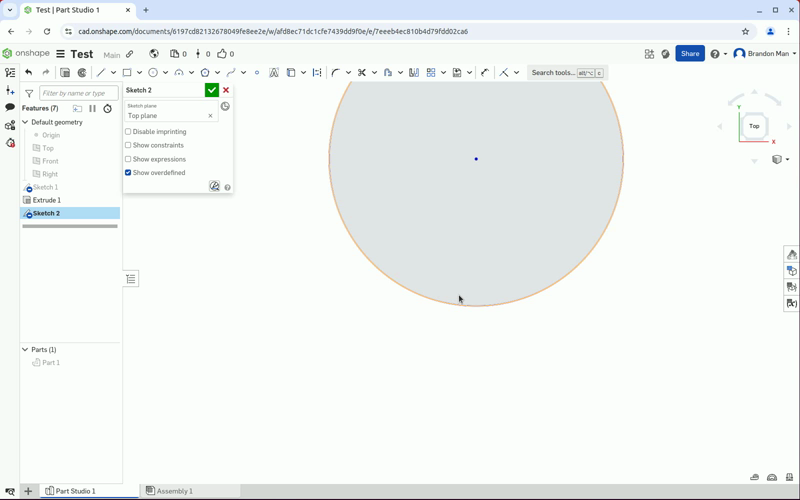
click(459, 294)
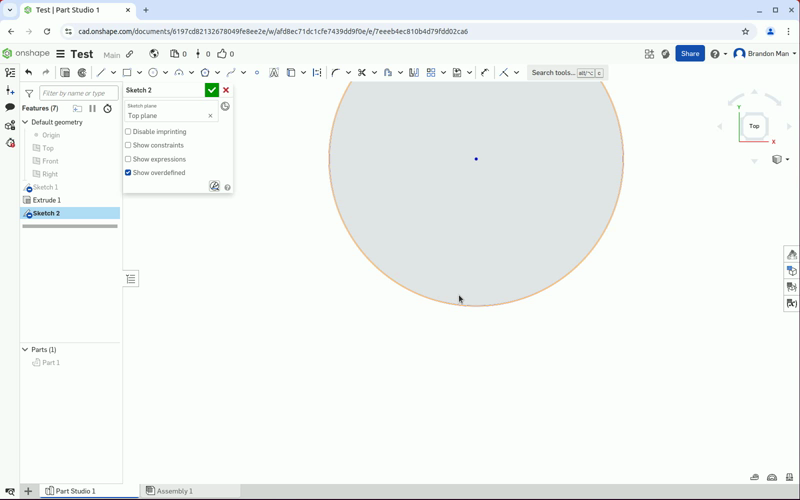
scroll(-6)
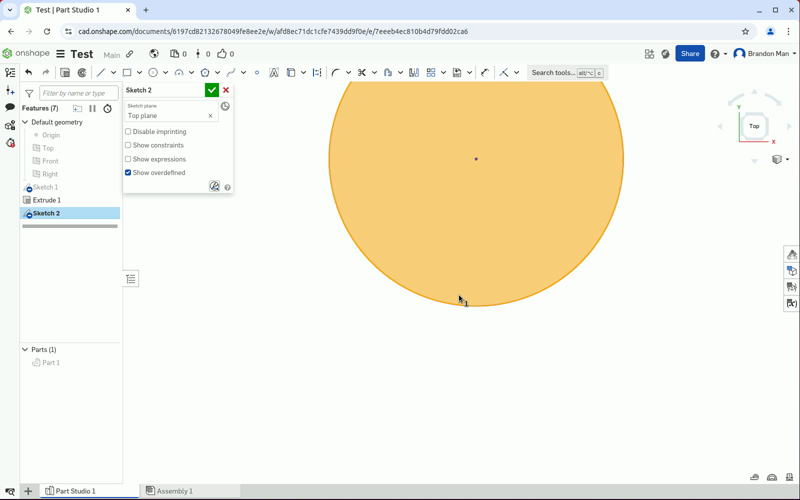
scroll(-6)
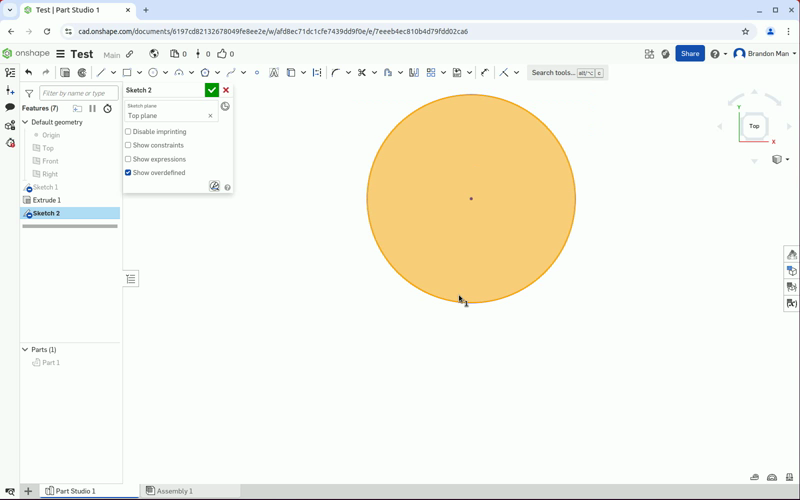
scroll(-6)
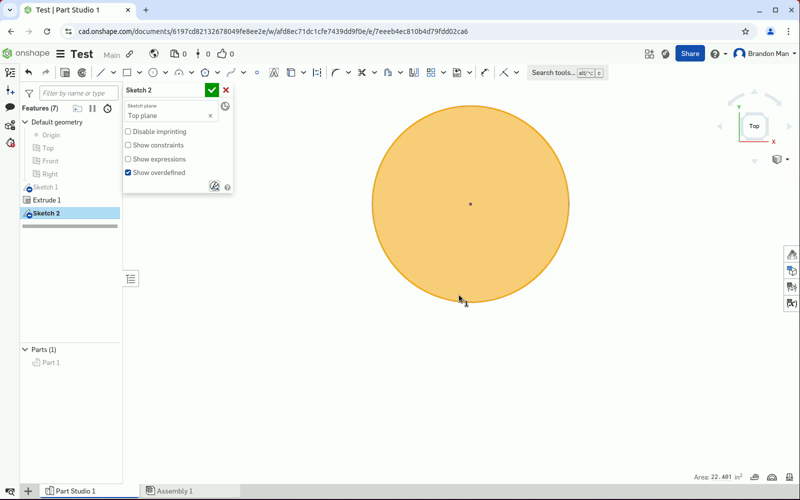
scroll(-6)
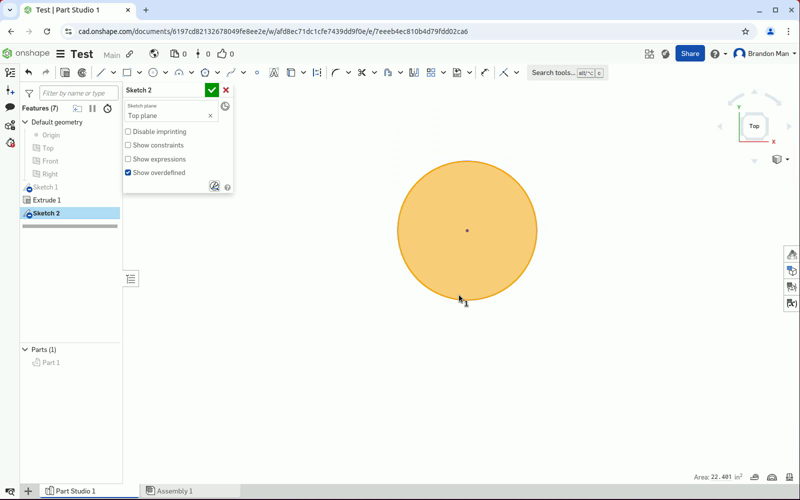
scroll(-6)
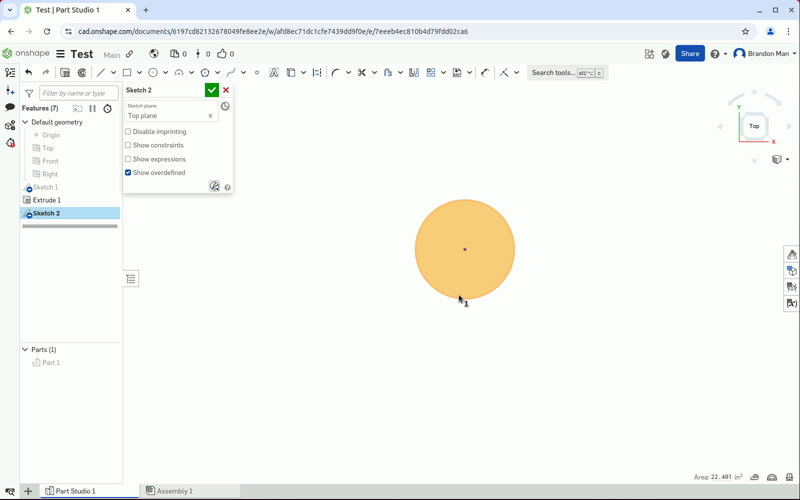
scroll(-6)
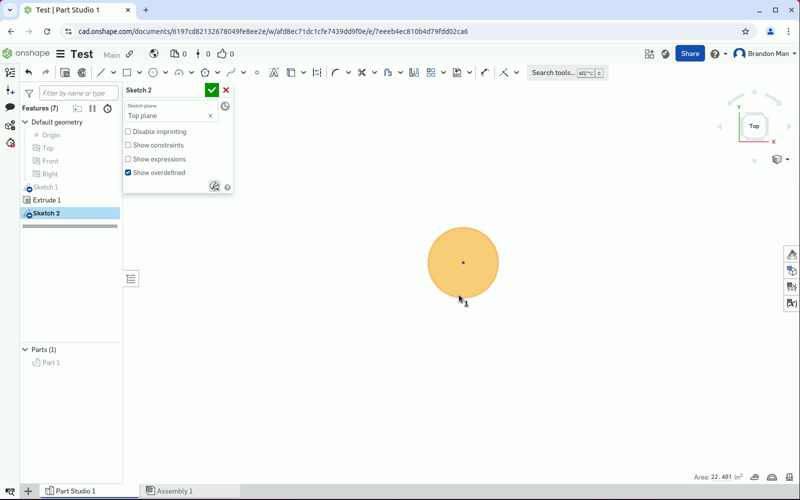
scroll(-6)
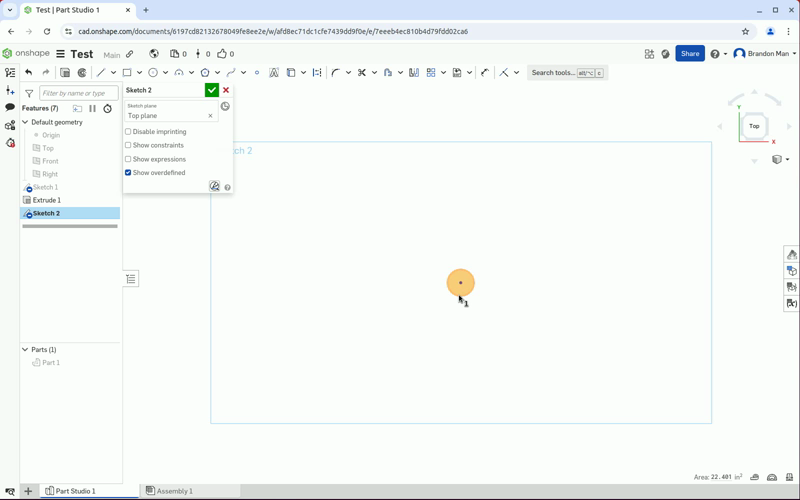
mouse_move(73, 352)
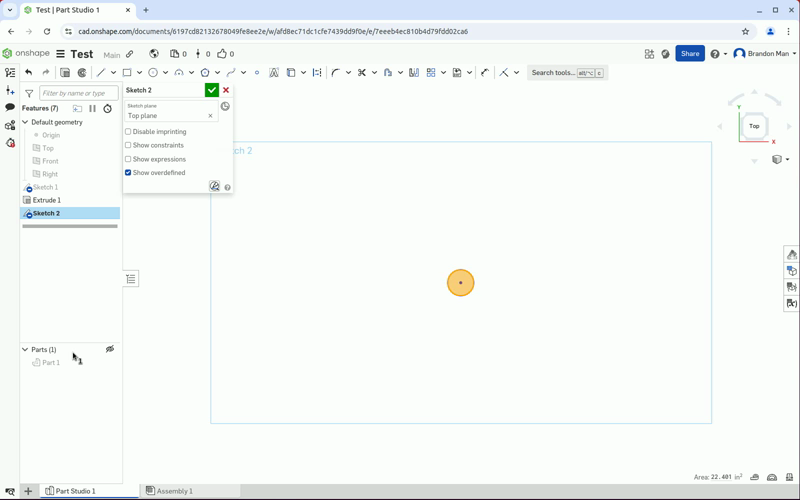
key(shift+y)
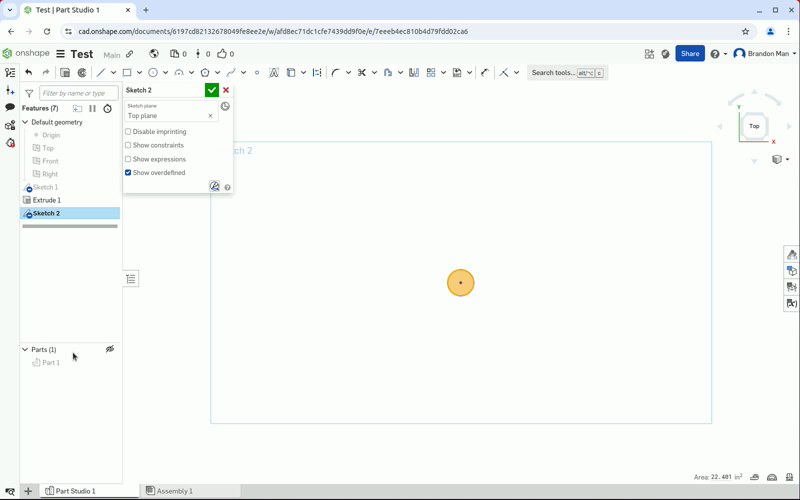
key(shift+e)
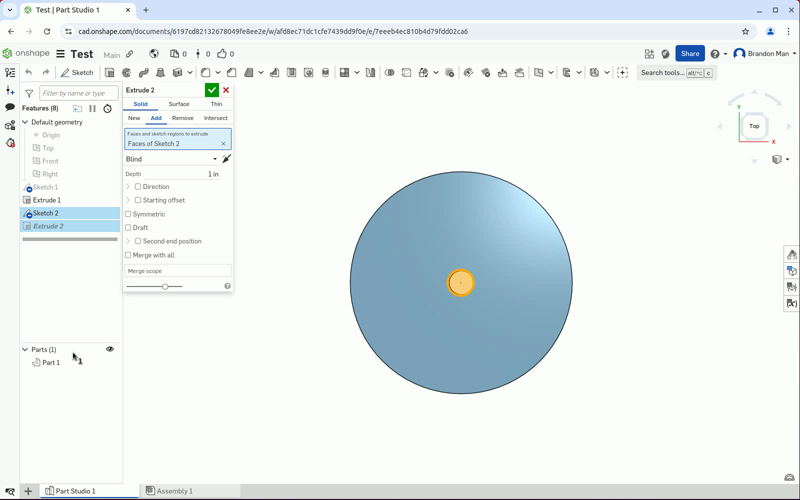
mouse_move(143, 106)
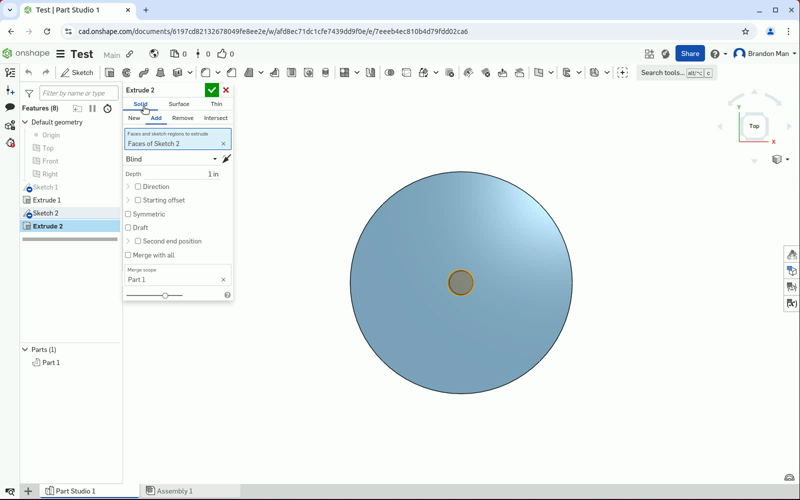
click(143, 106)
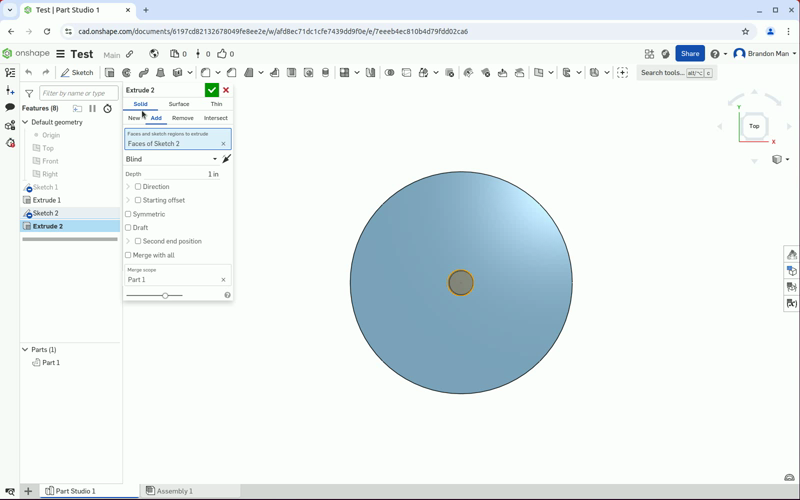
mouse_move(137, 120)
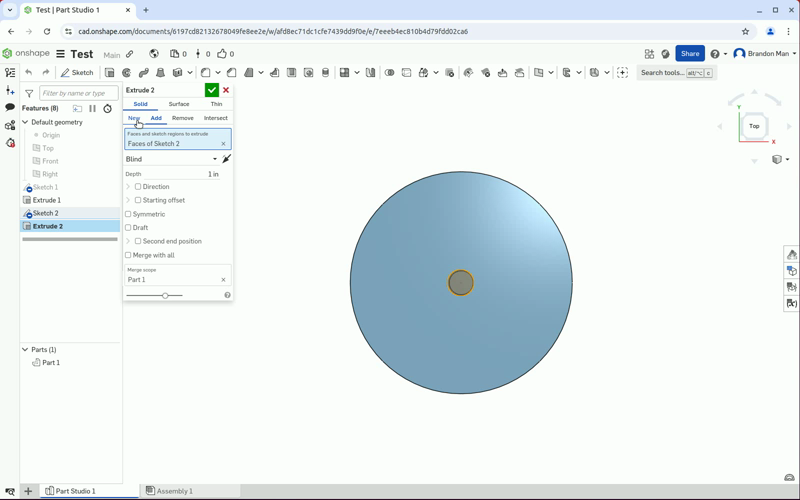
click(137, 120)
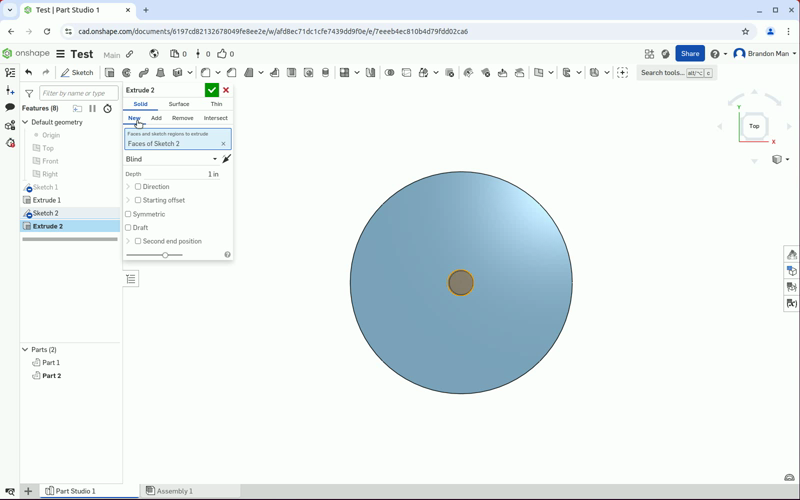
key(tab, 4)
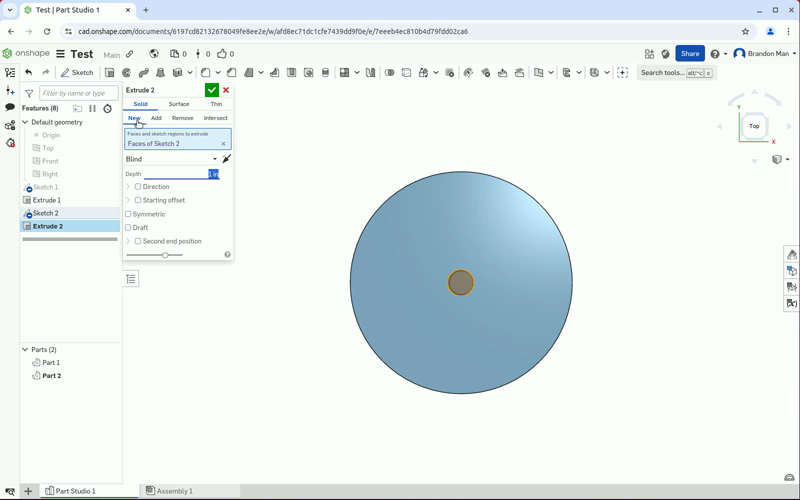
text(1.926)
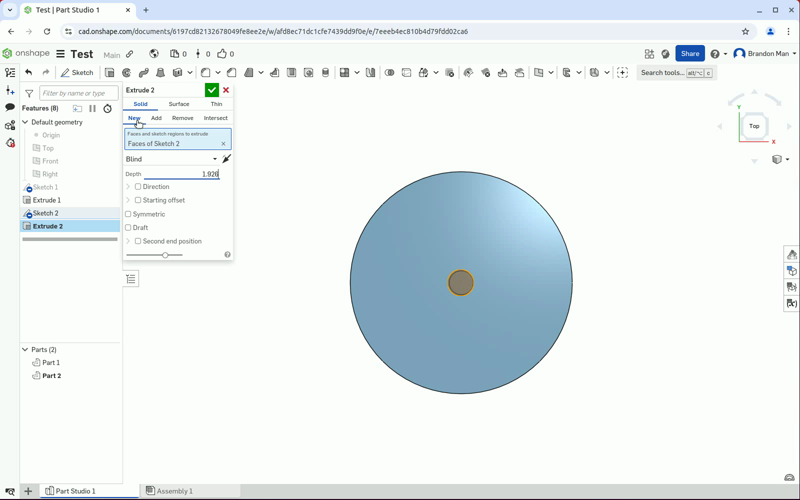
key(enter)
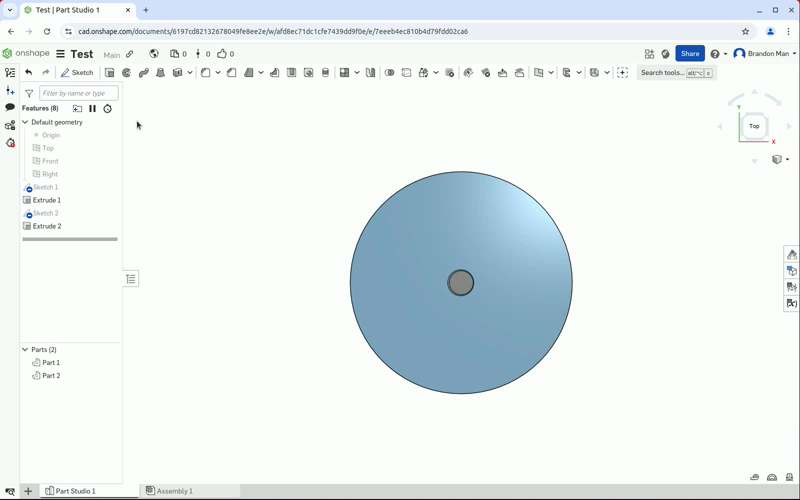
key(shift+h)
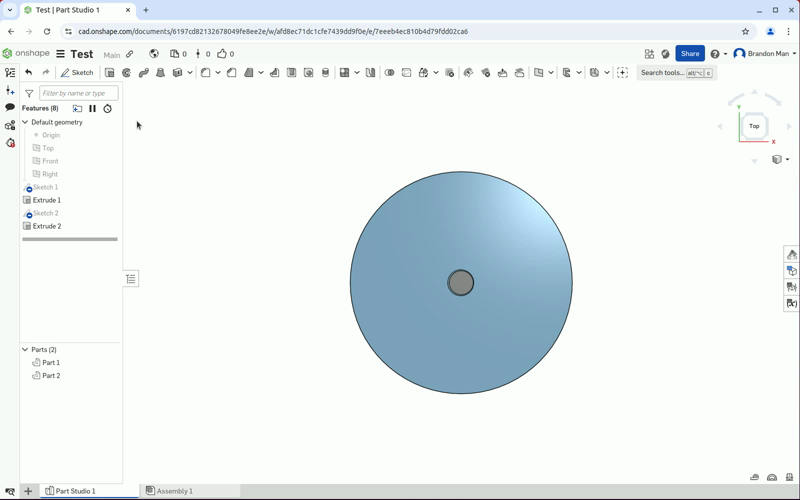
key(shift+h)
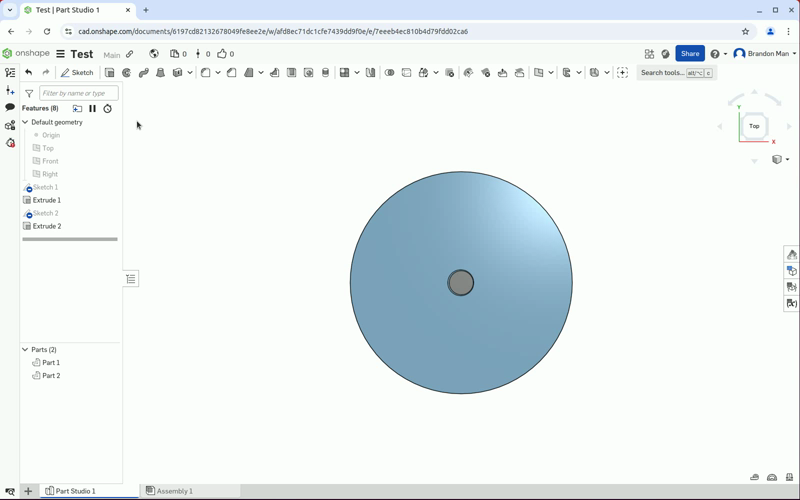
mouse_move(73, 189)
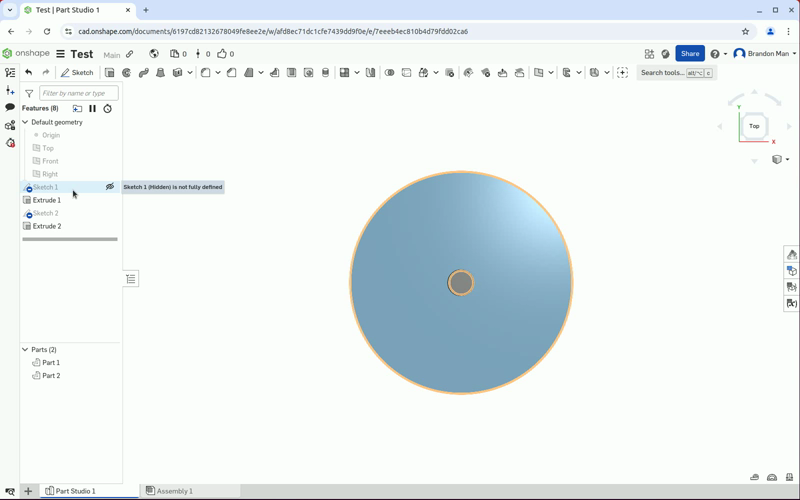
click(73, 189)
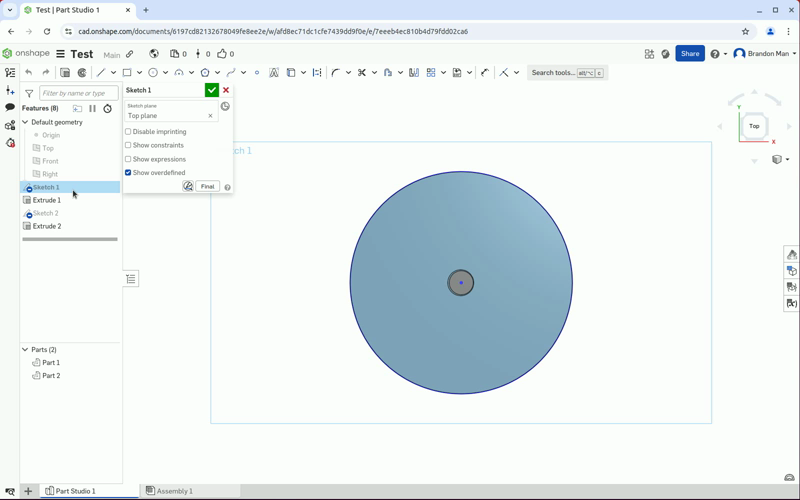
mouse_move(229, 92)
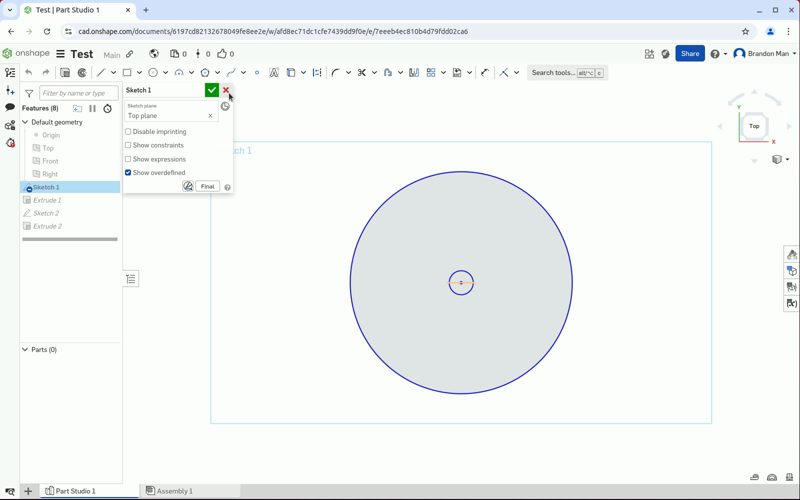
click(229, 92)
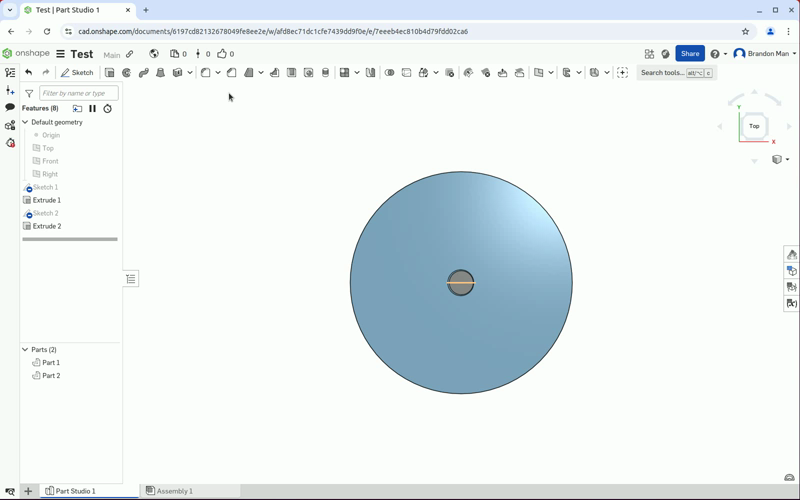
mouse_move(541, 75)
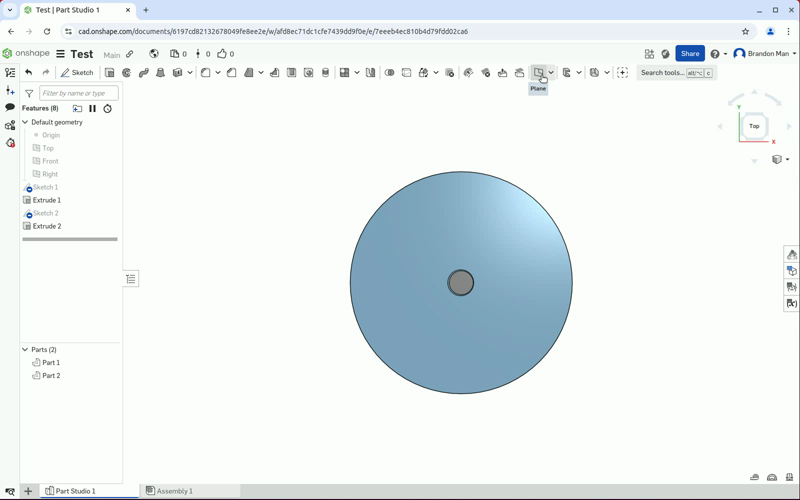
click(541, 75)
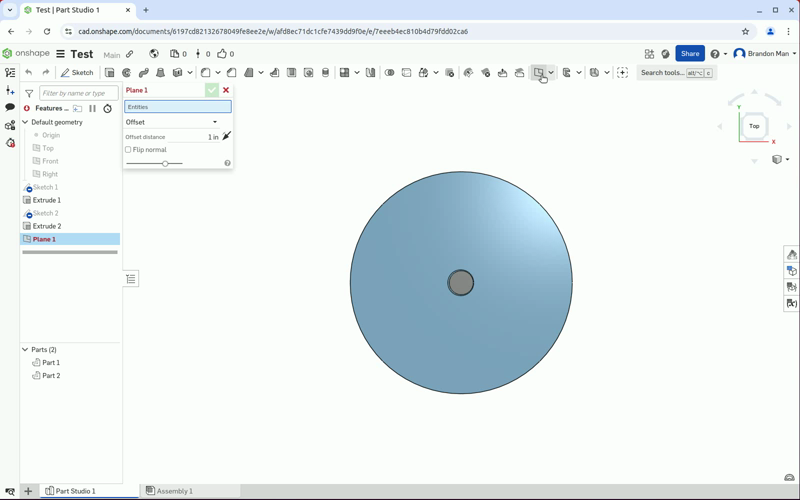
mouse_move(73, 150)
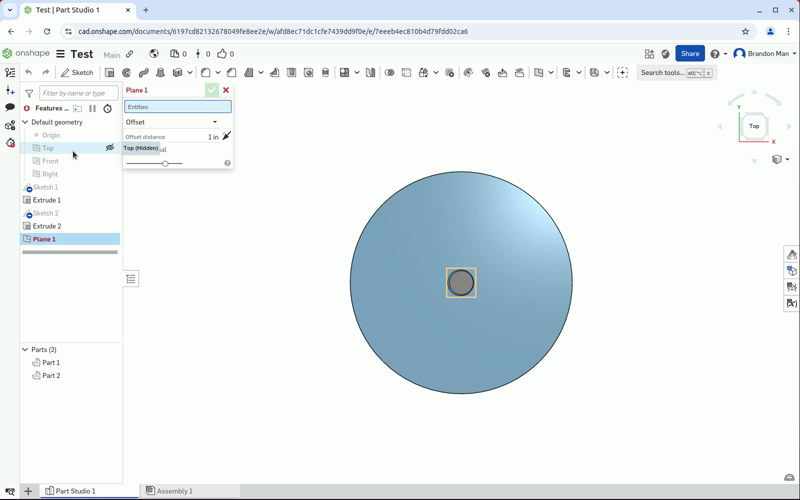
click(73, 150)
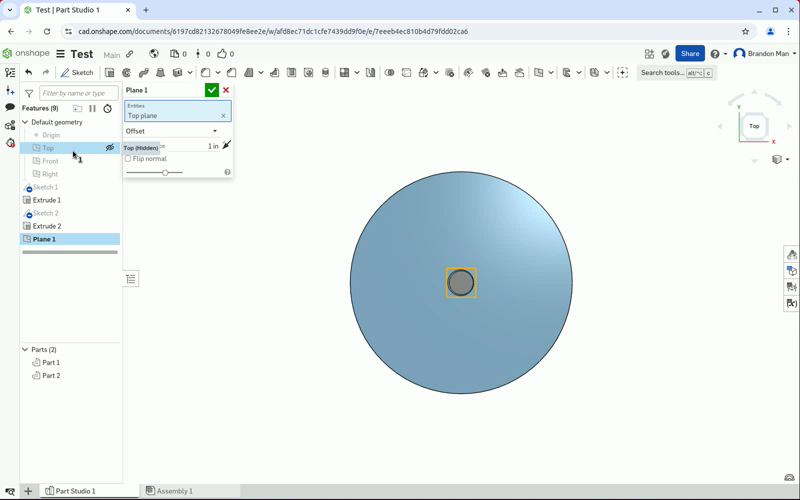
key(tab, 2)
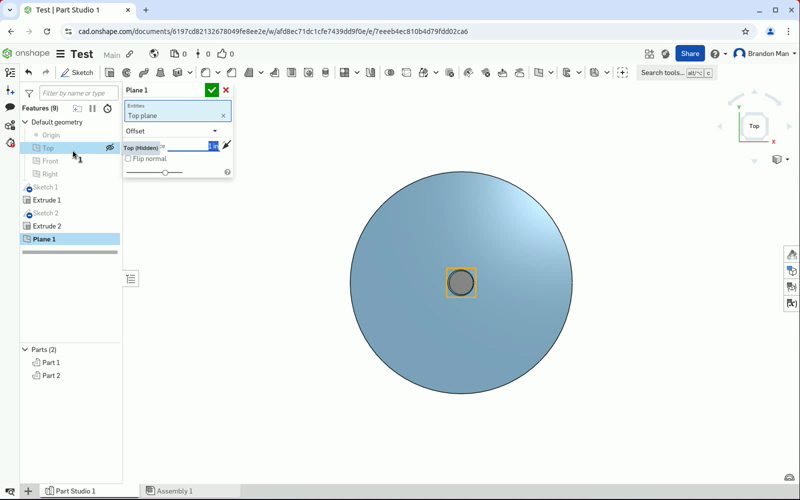
text(1.91)
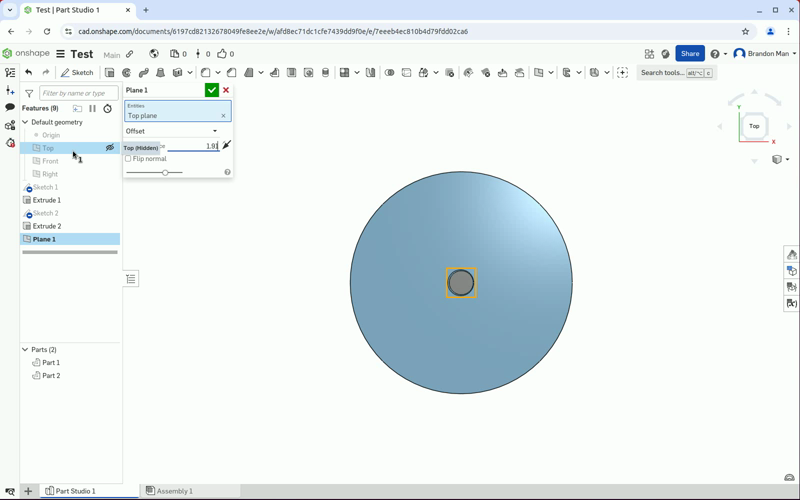
key(enter, 2)
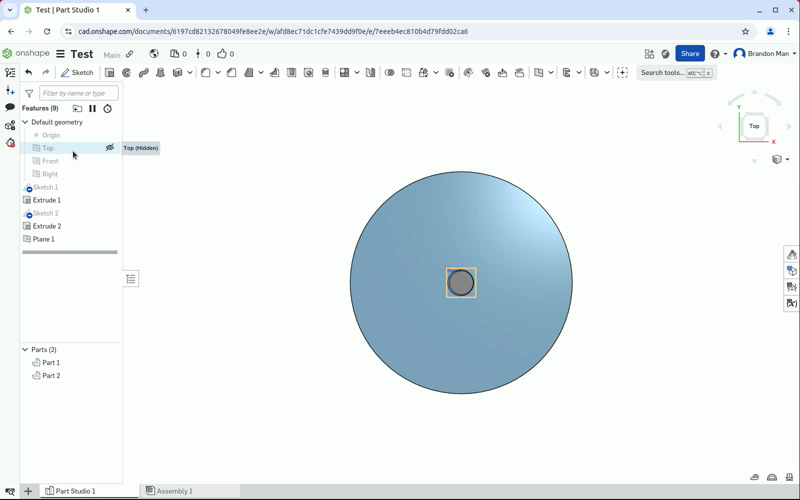
key(shift+s)
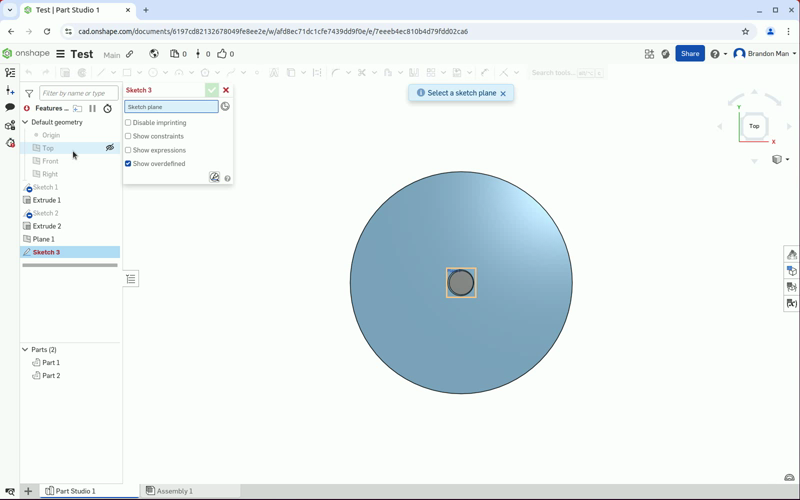
mouse_move(73, 241)
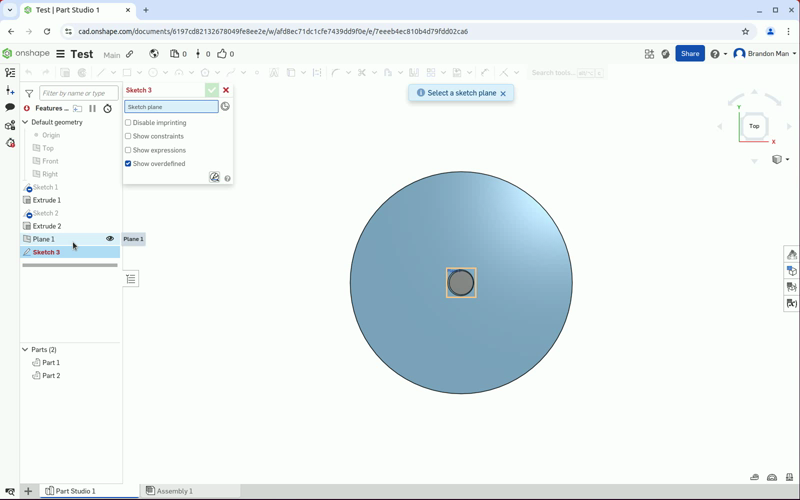
click(73, 241)
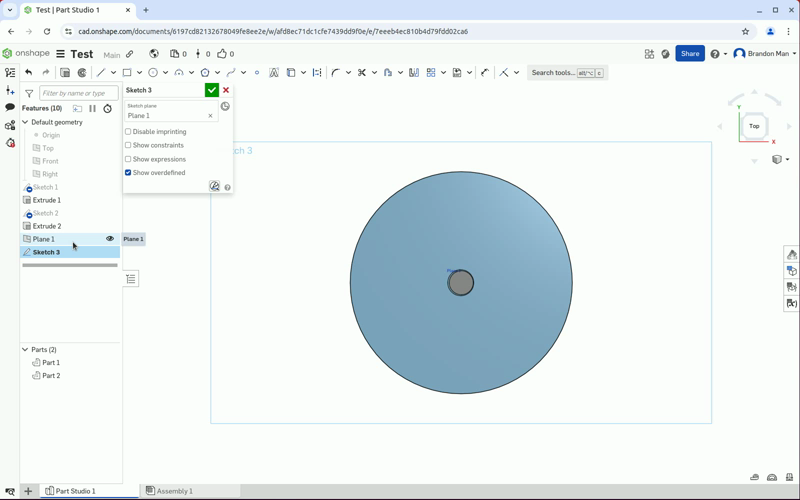
mouse_move(73, 352)
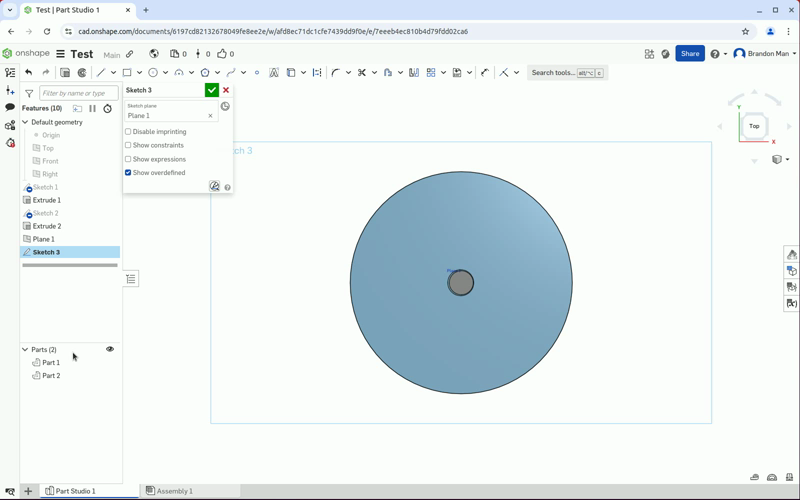
key(y)
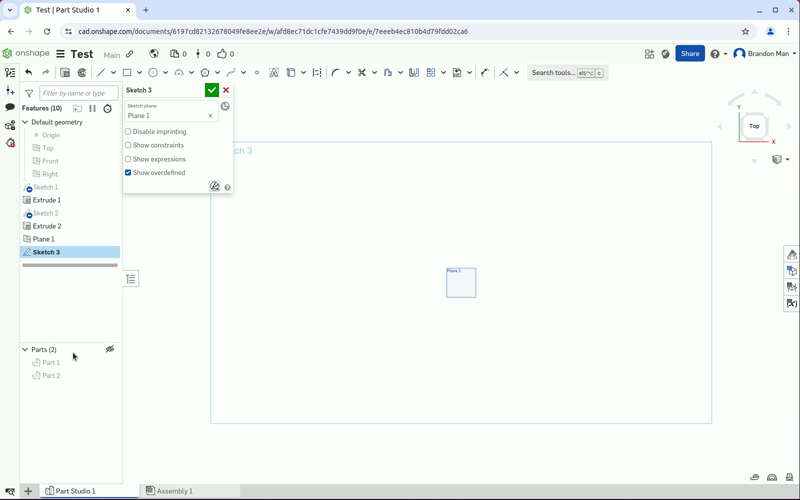
key(c)
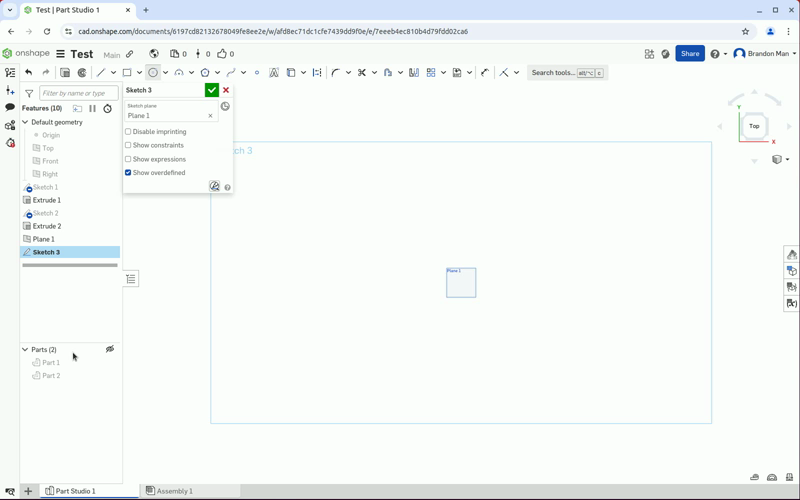
key_down(shift)
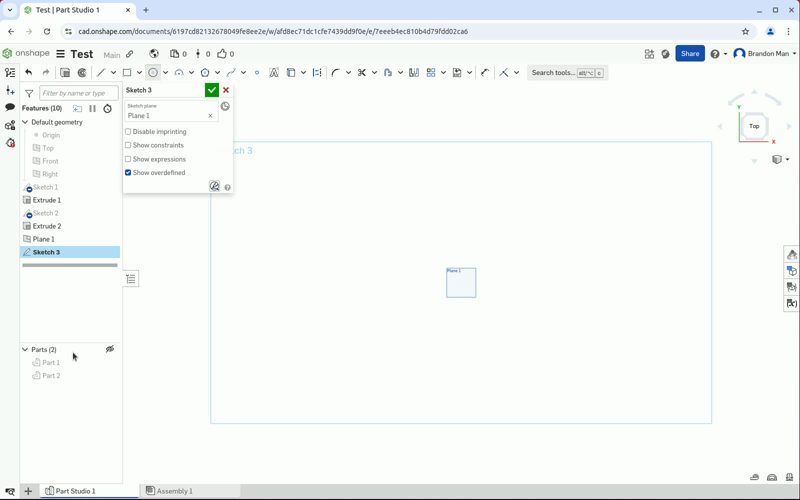
mouse_move(466, 287)
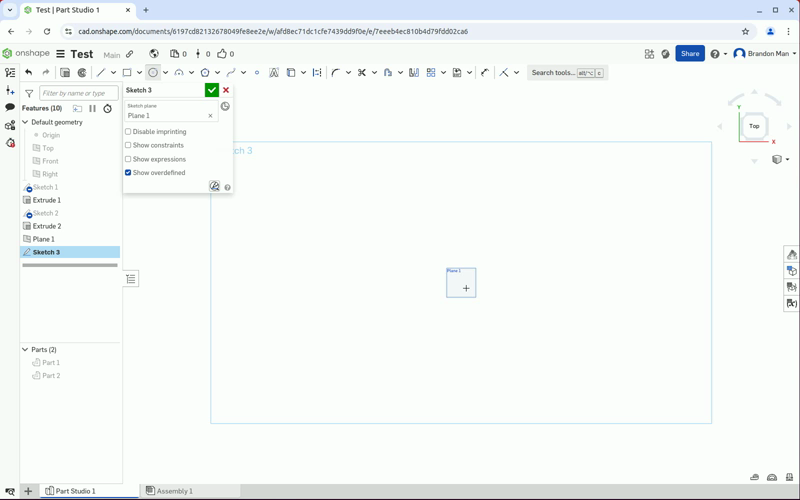
click(466, 287)
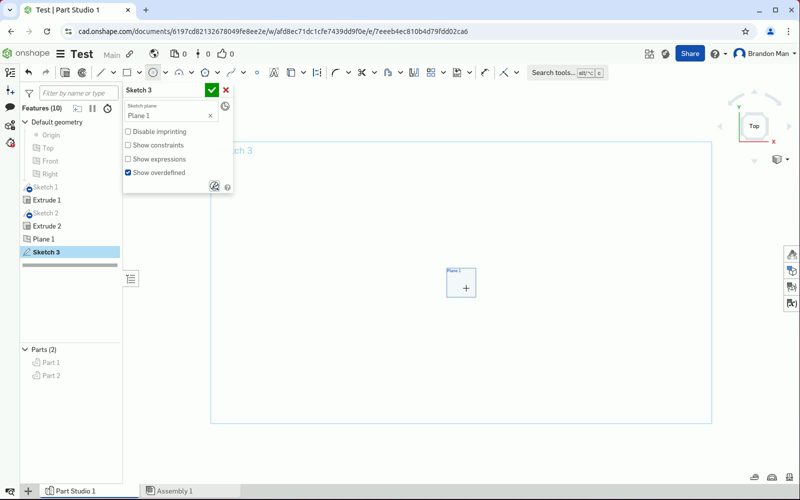
key_up(shift)
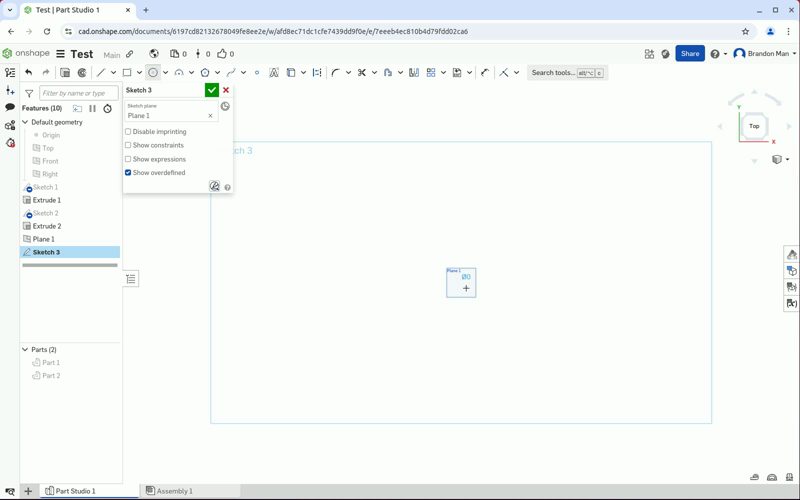
mouse_move(480, 287)
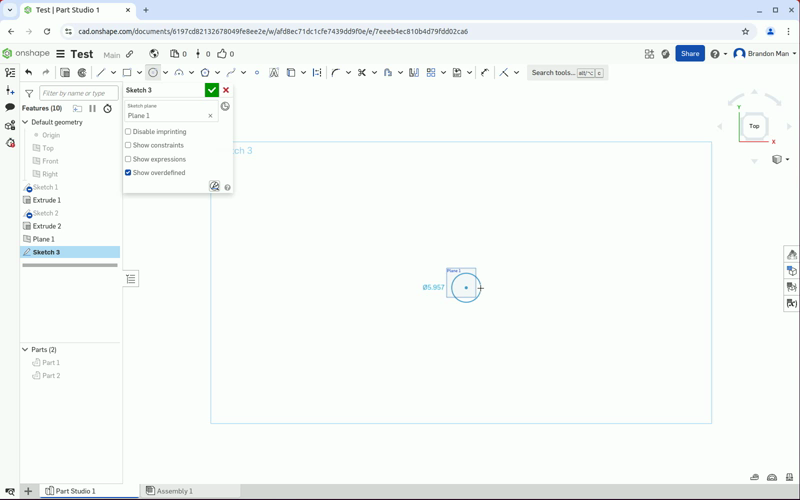
click(480, 287)
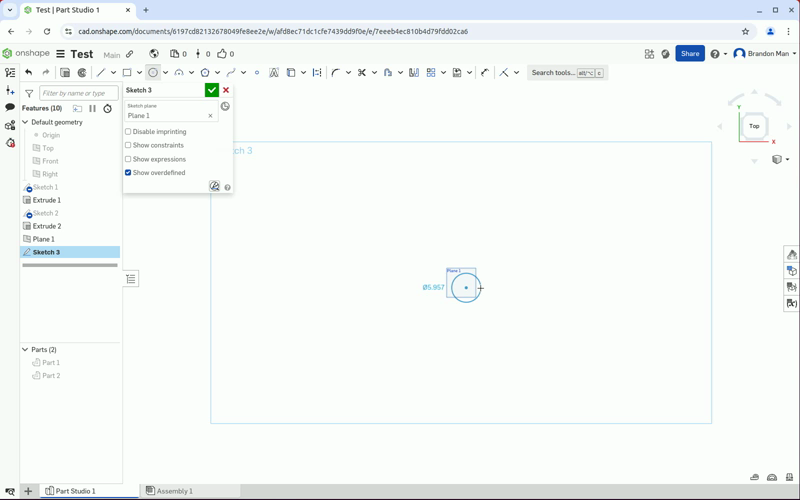
key(esc)
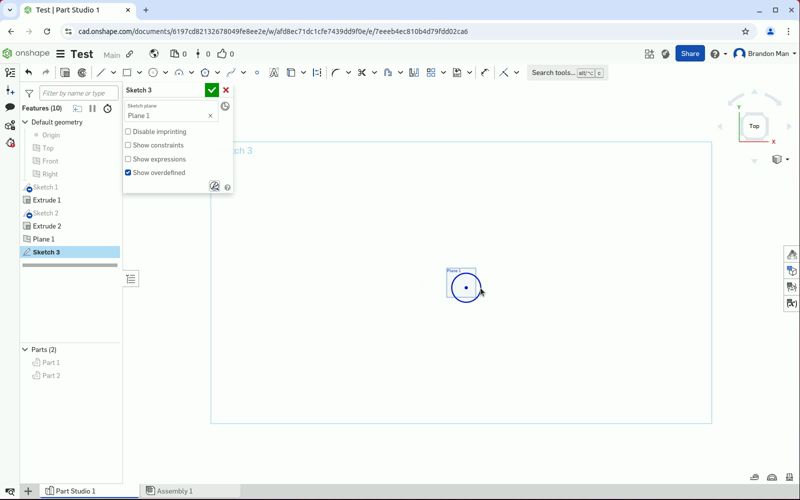
mouse_move(458, 296)
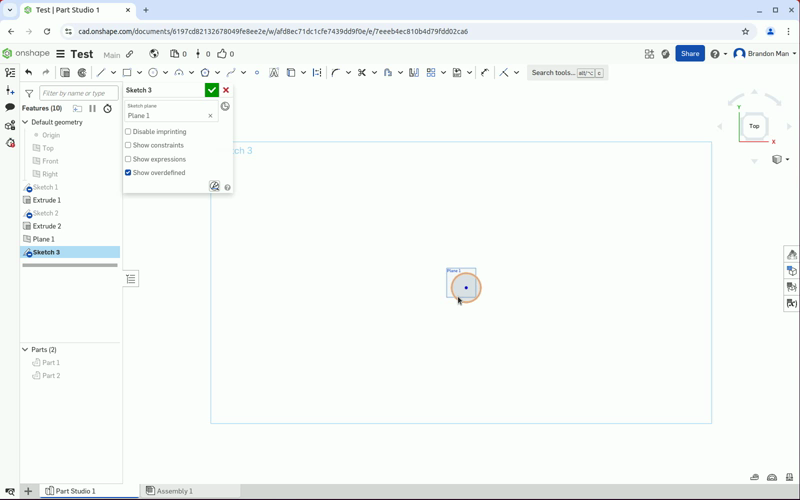
scroll(6)
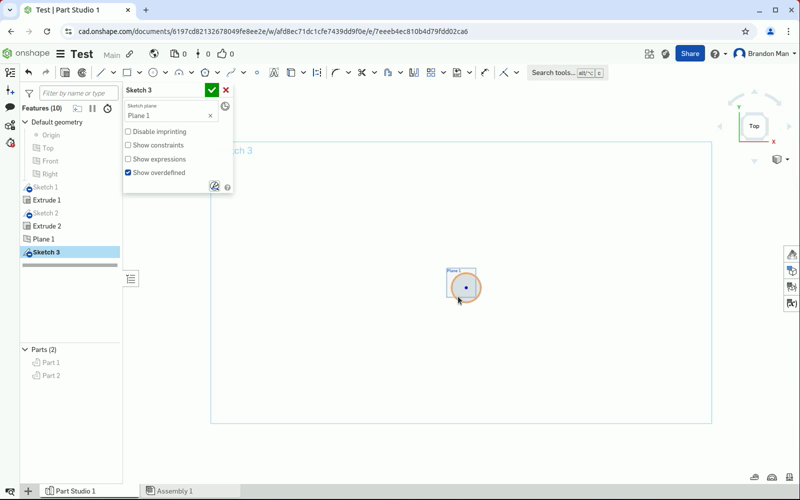
scroll(6)
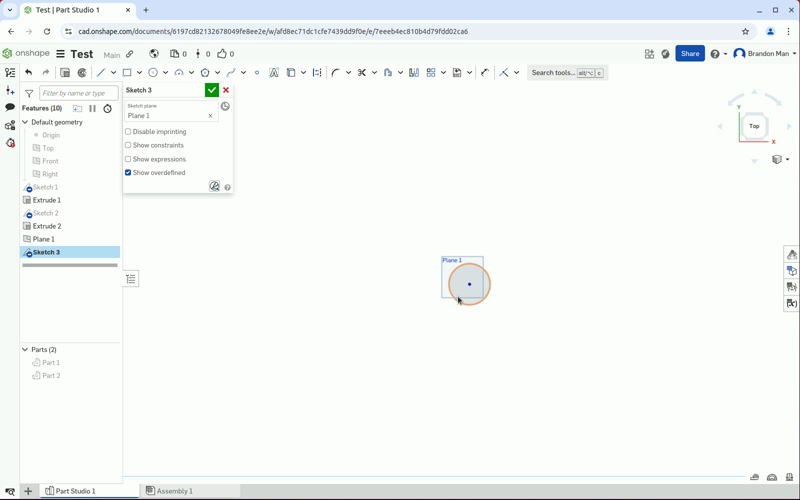
scroll(6)
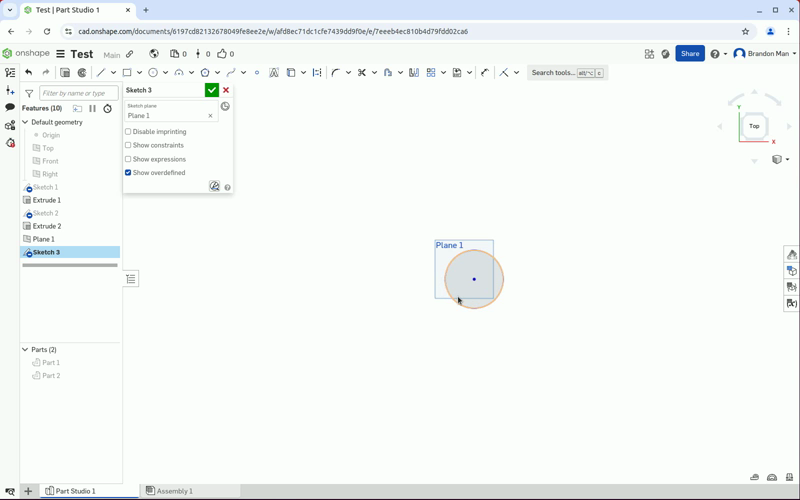
scroll(6)
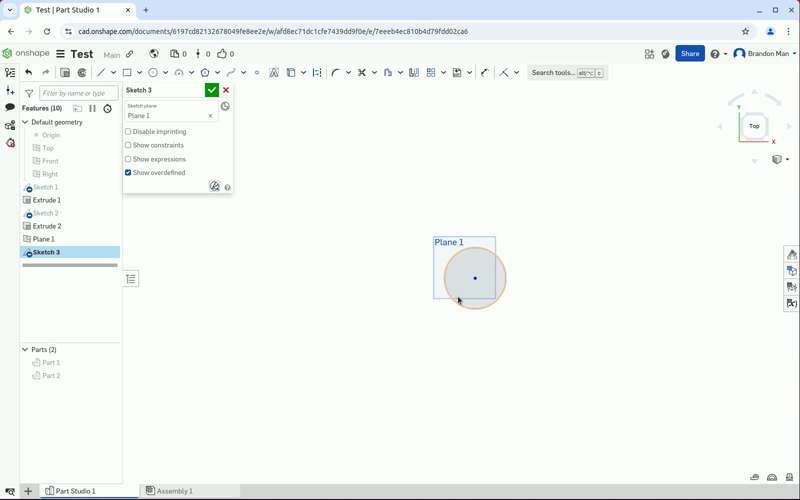
scroll(6)
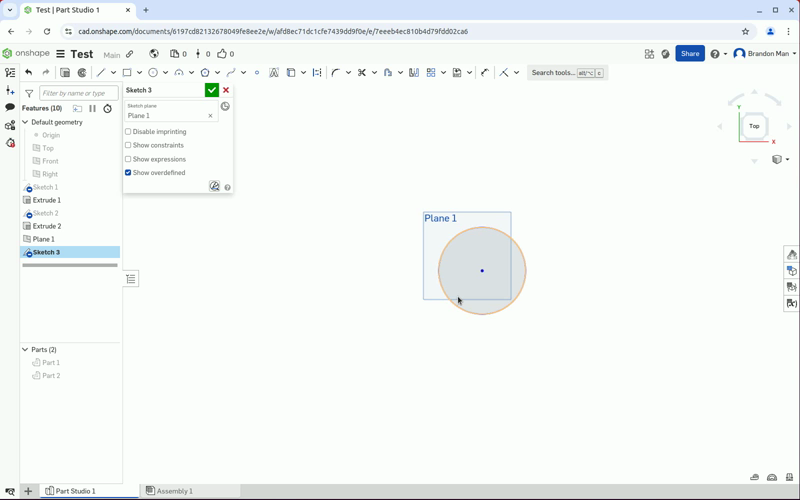
scroll(6)
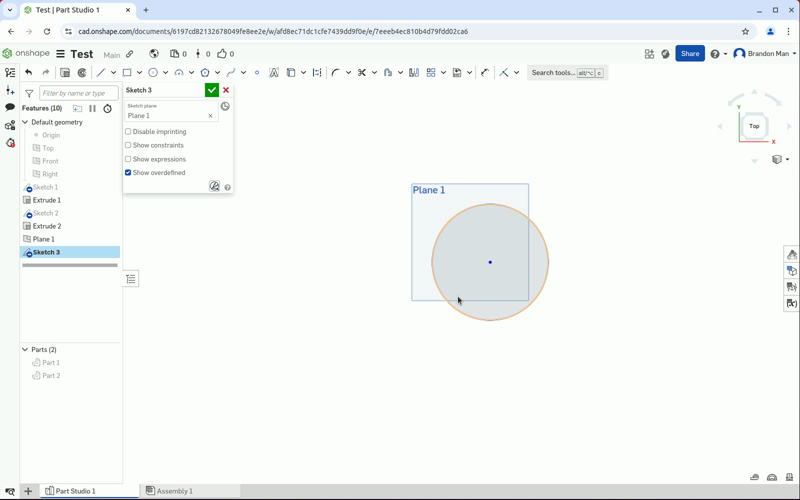
scroll(6)
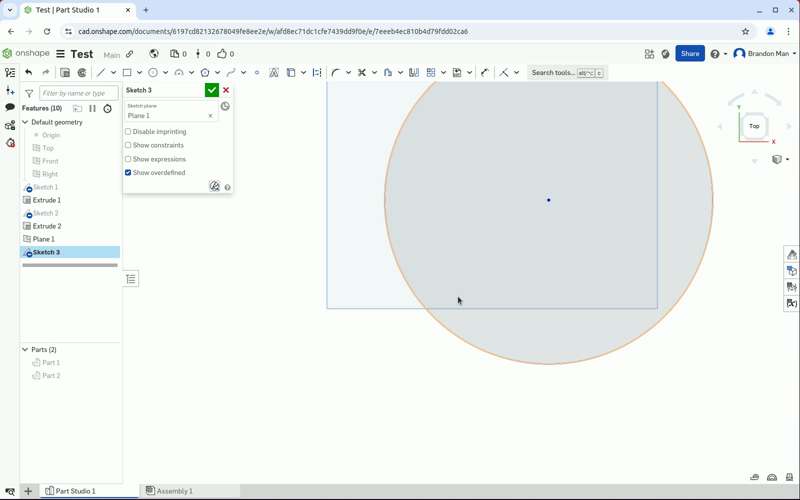
click(458, 296)
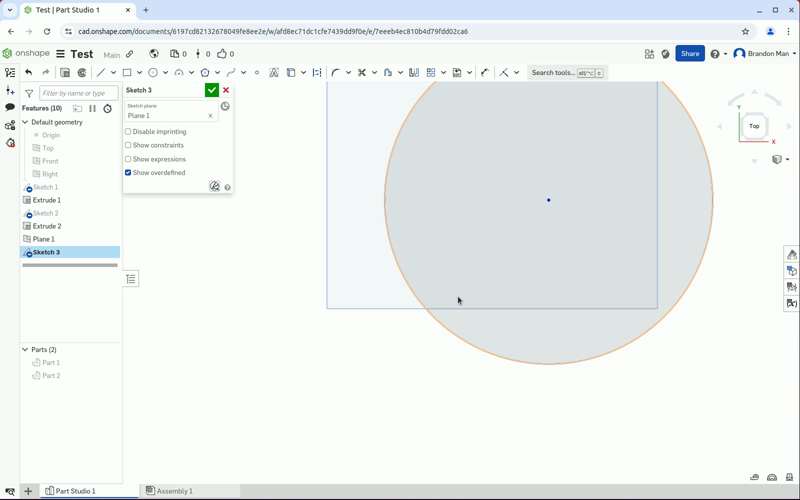
scroll(-6)
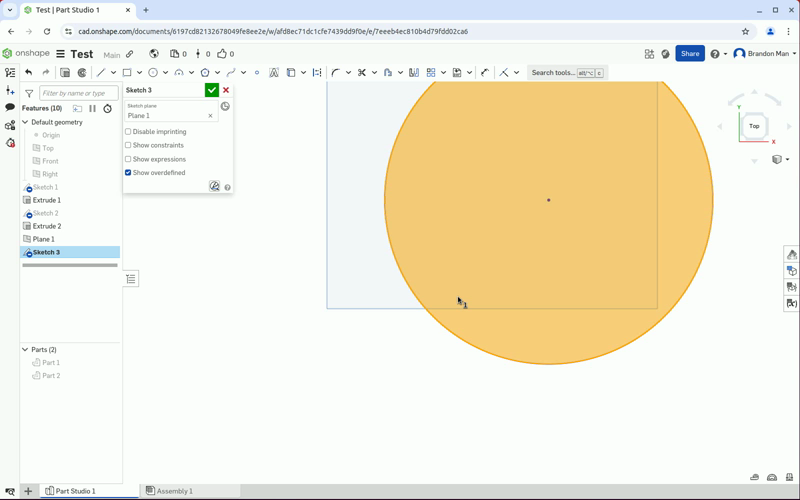
scroll(-6)
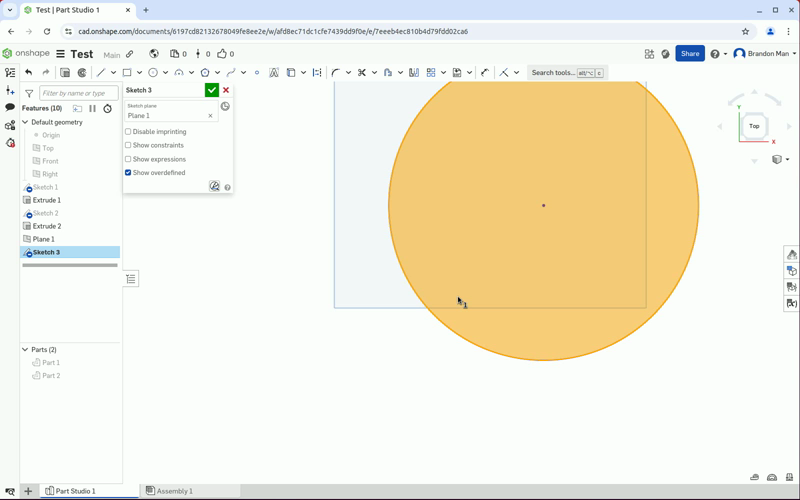
scroll(-6)
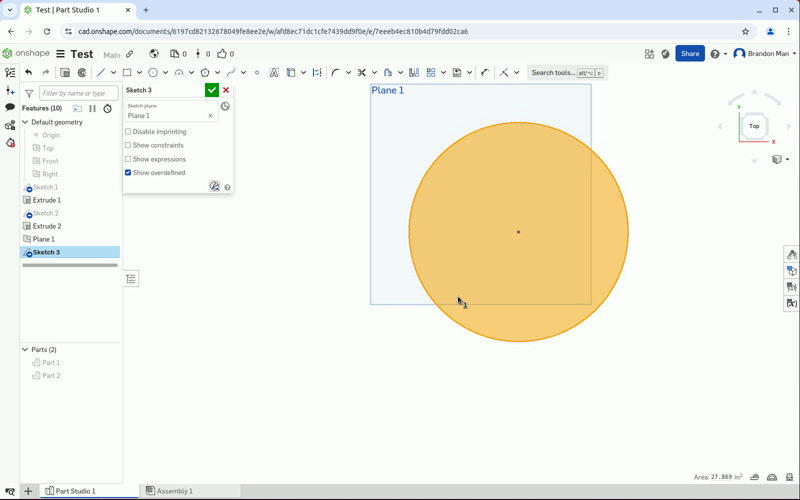
scroll(-6)
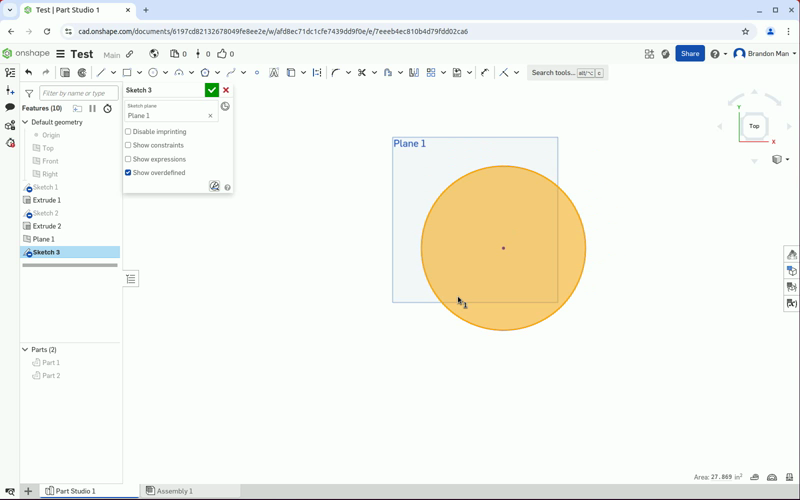
scroll(-6)
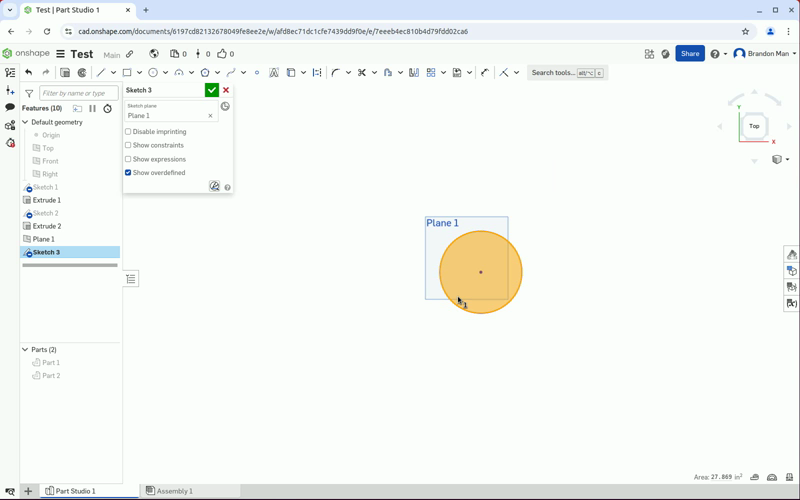
scroll(-6)
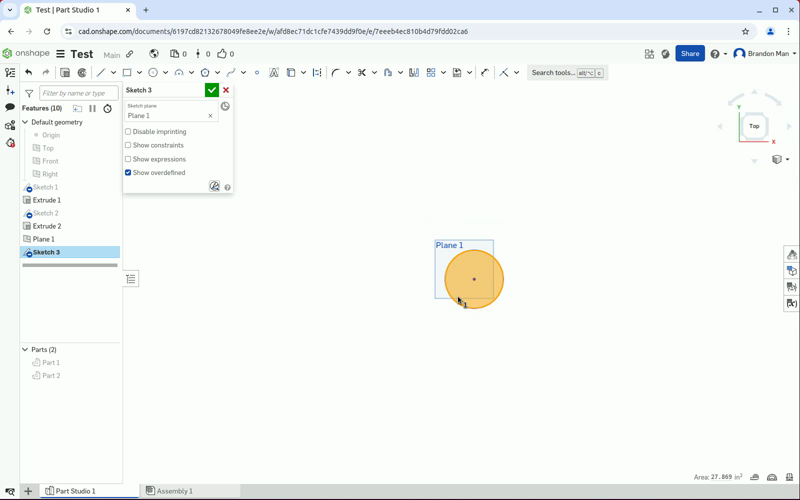
scroll(-6)
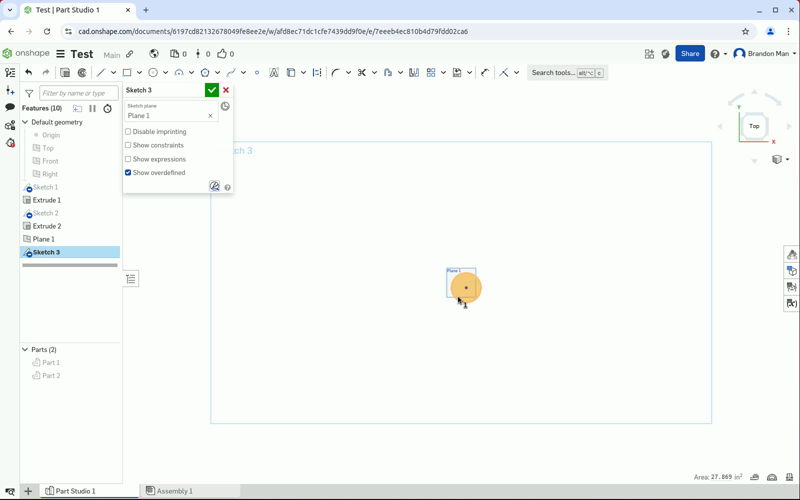
mouse_move(73, 352)
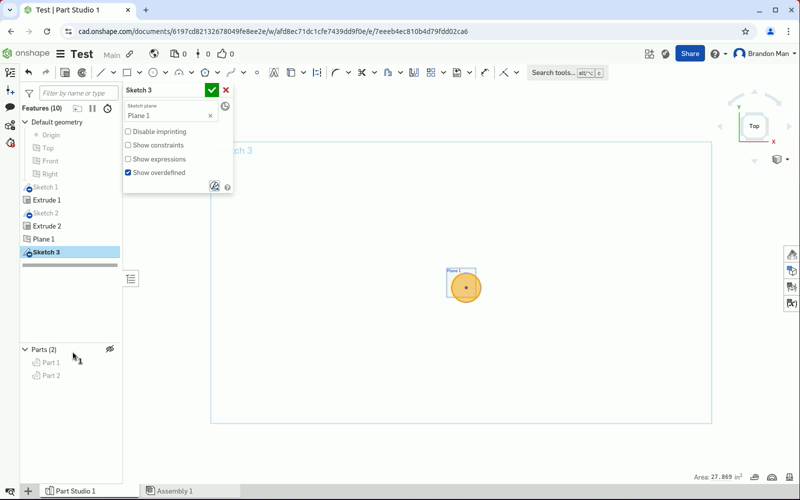
key(shift+y)
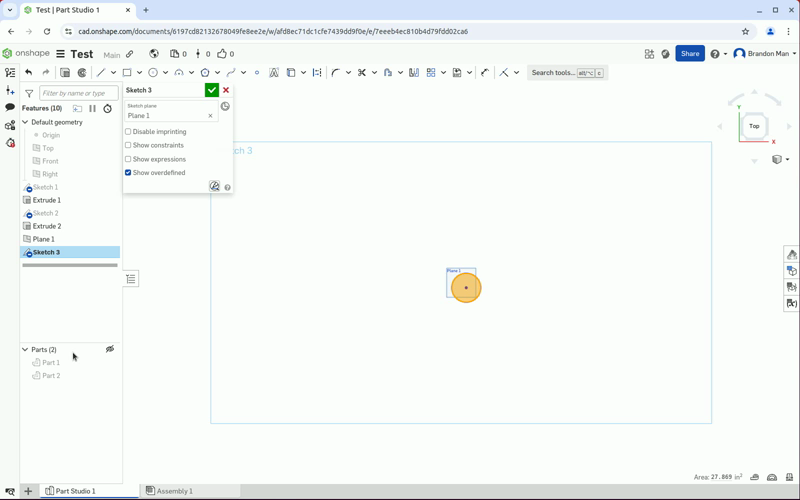
key(shift+e)
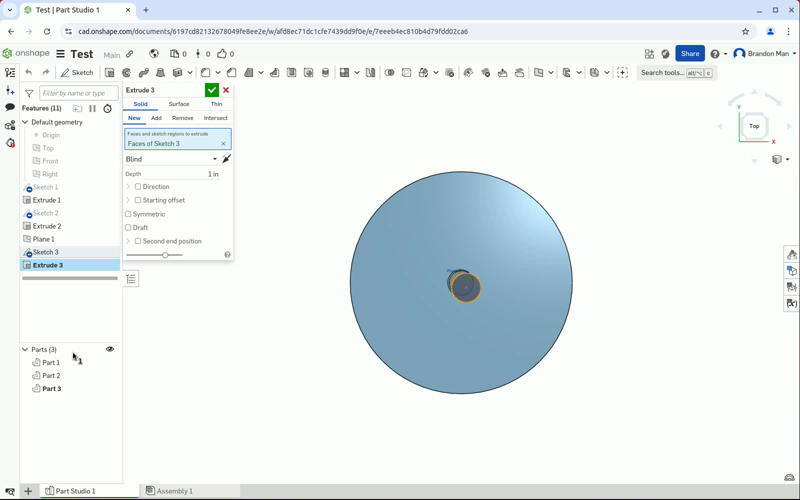
mouse_move(143, 106)
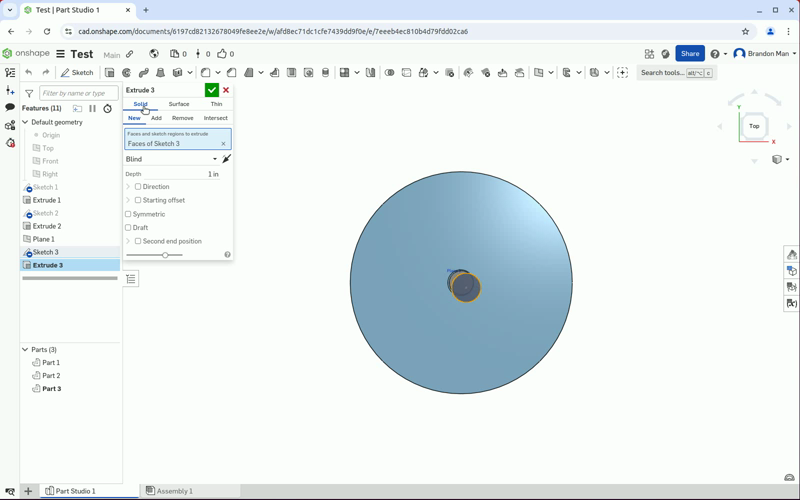
click(143, 106)
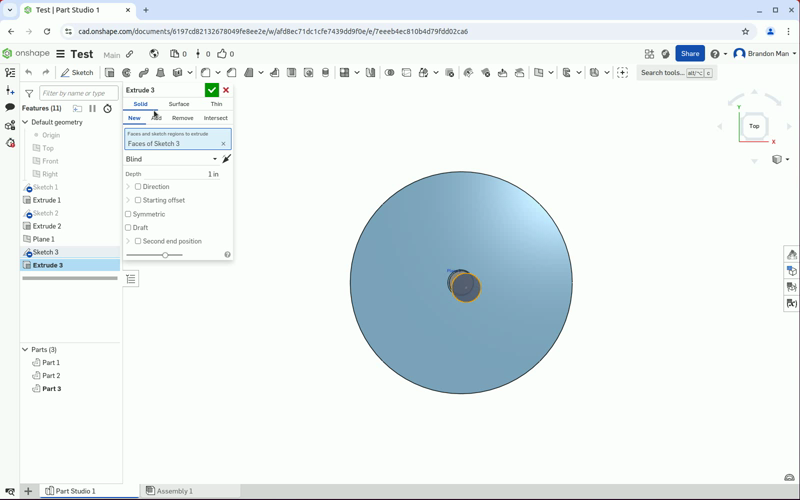
mouse_move(186, 120)
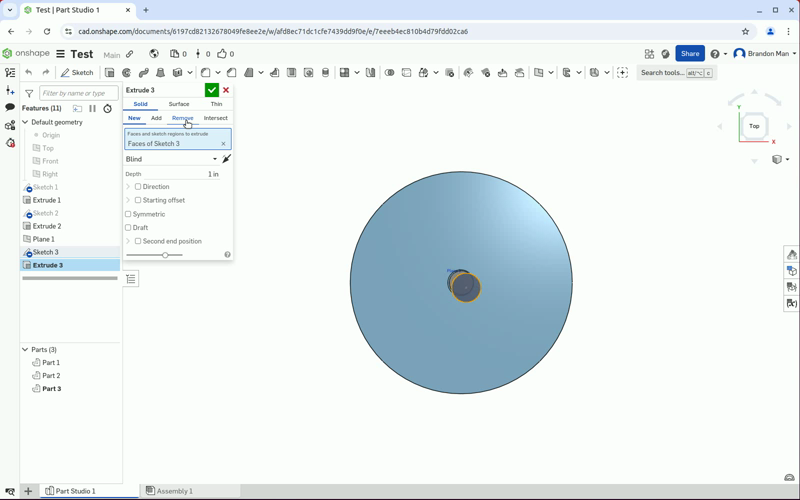
click(186, 120)
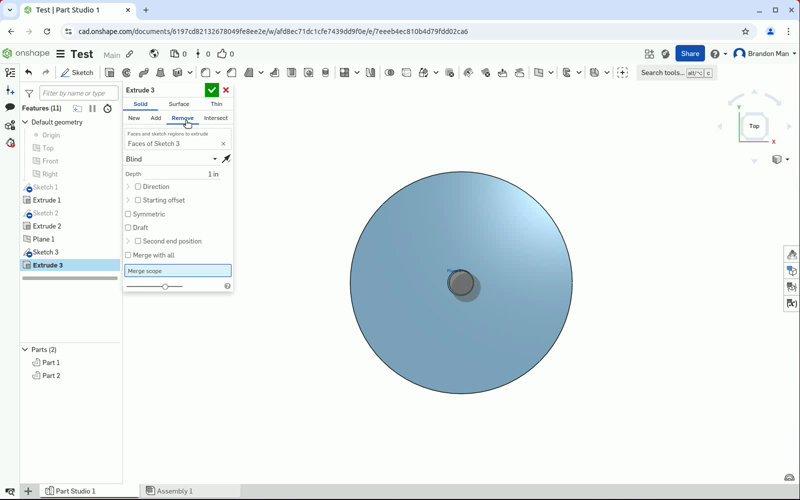
key(tab, 4)
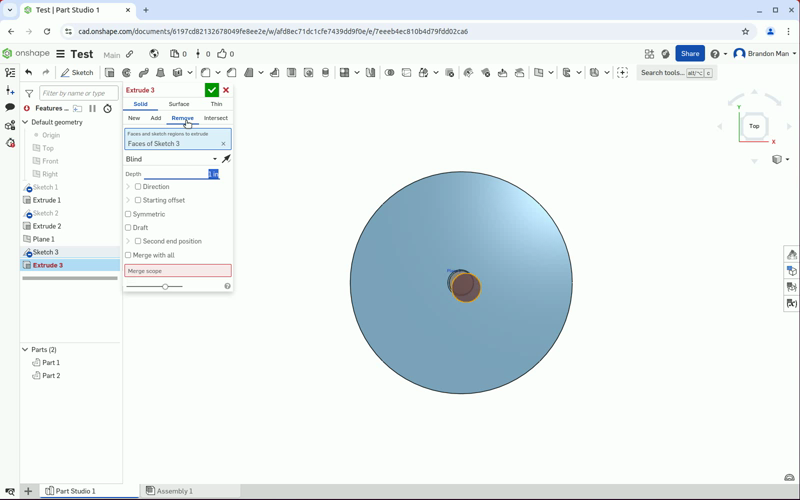
text(0.963)
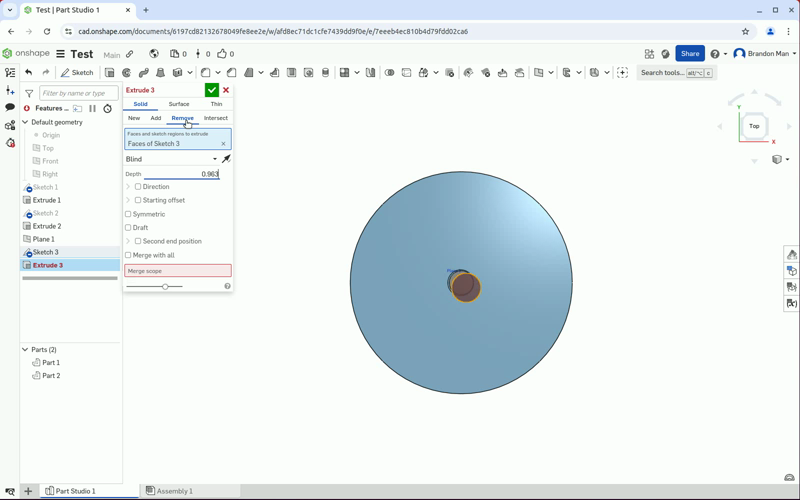
key(tab, 6)
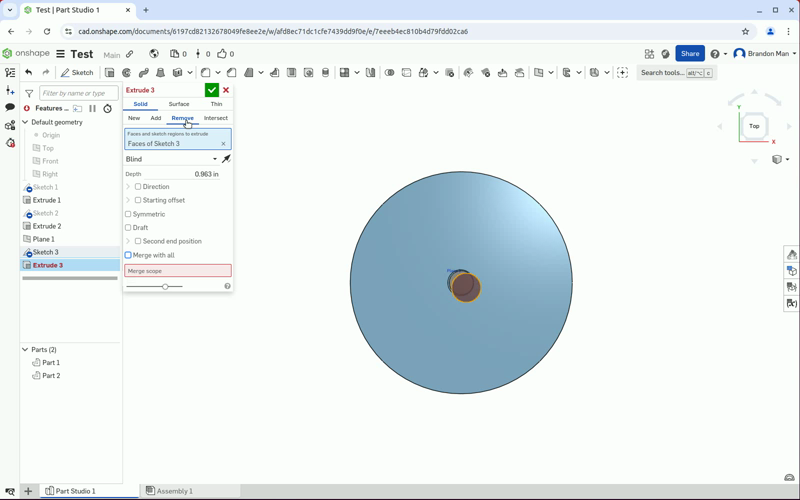
key(space)
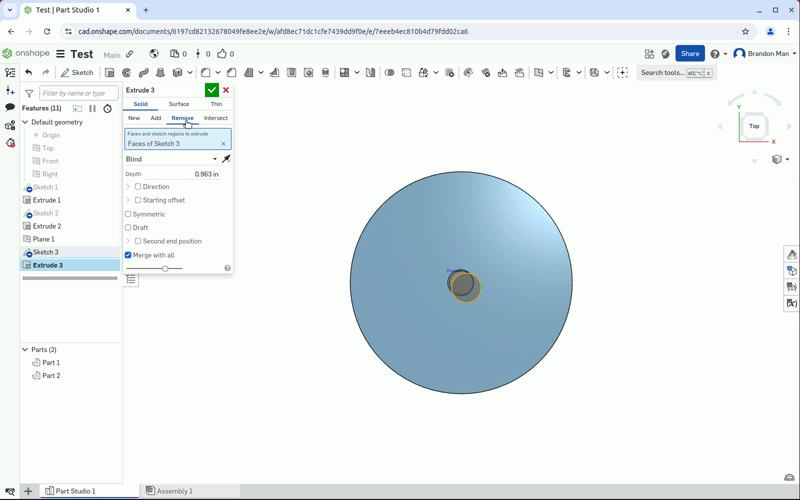
key(enter)
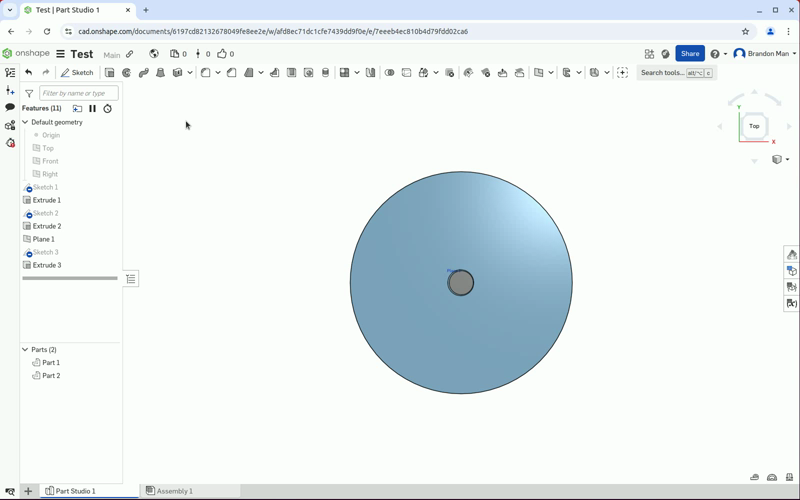
key(shift+h)
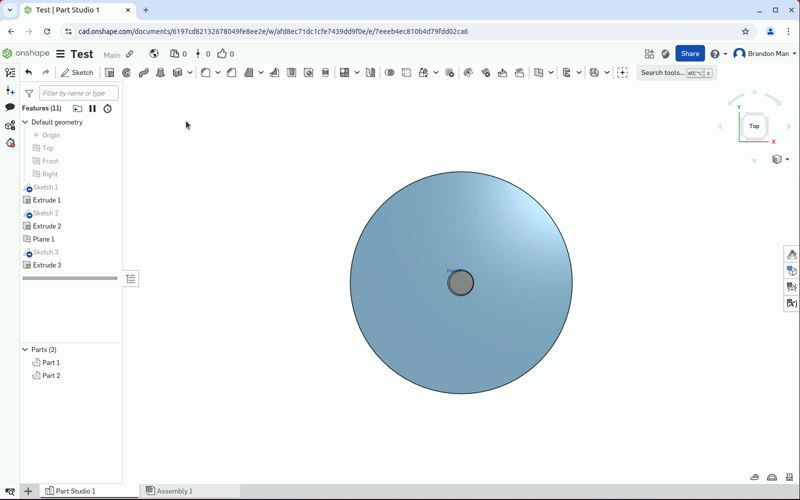
key(shift+h)
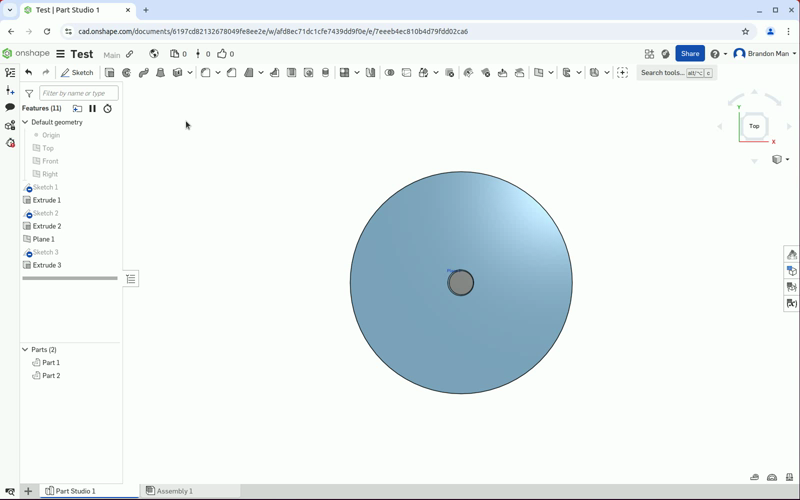
key(shift+7)
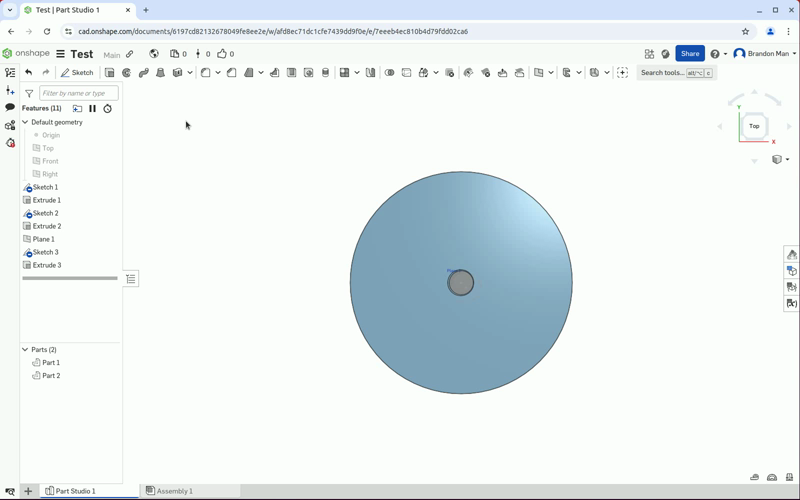
key(up, 3)
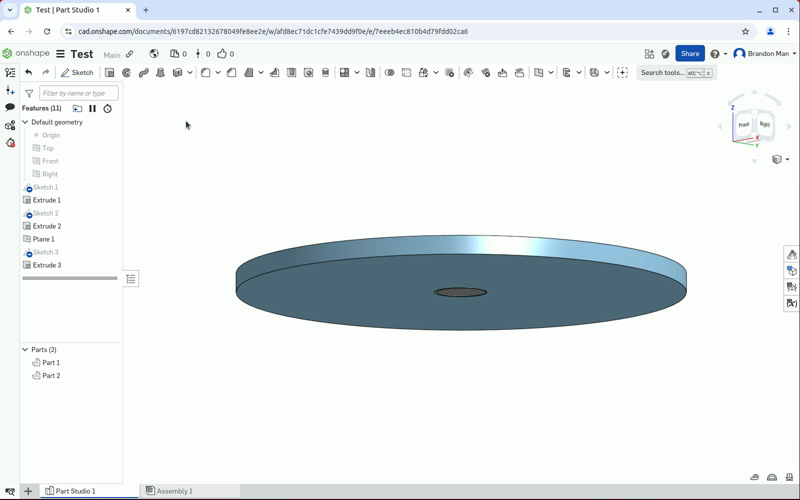
key(left, 3)
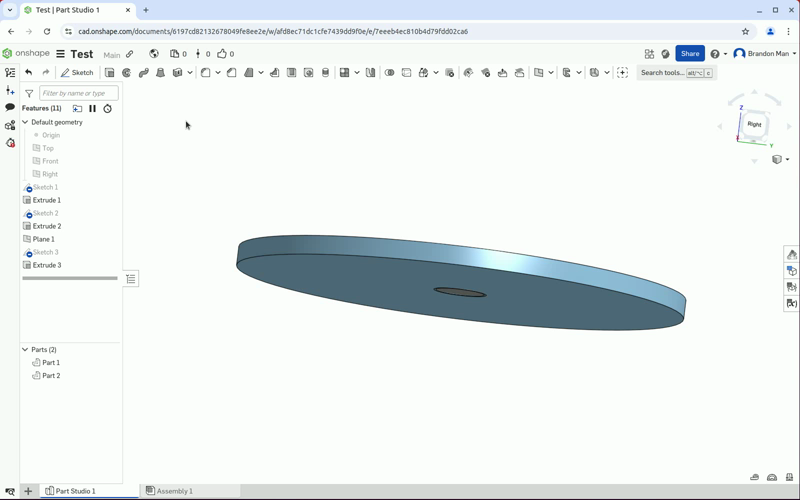
key(right, 3)
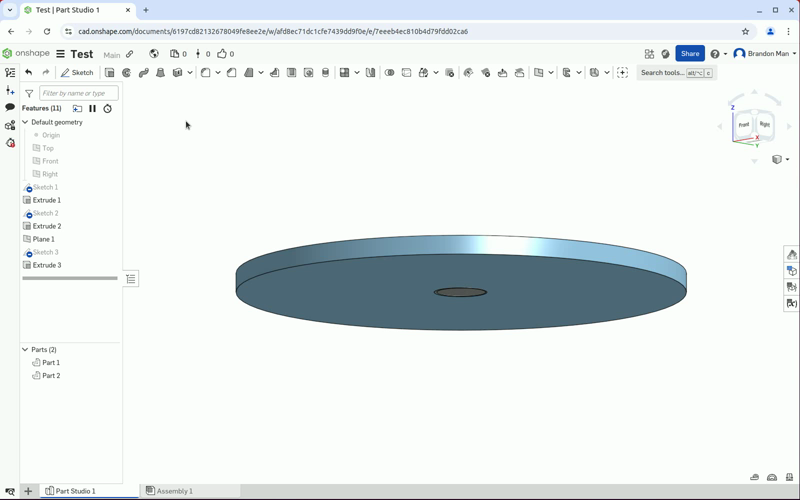
key(down, 3)
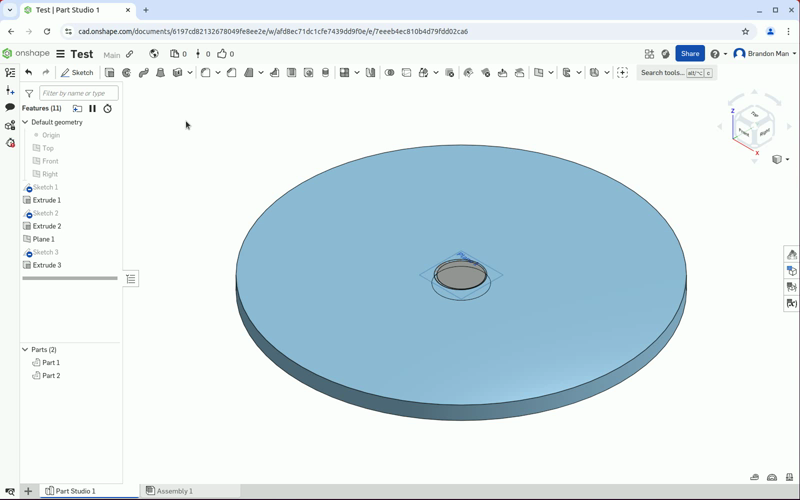
mouse_move(73, 189)
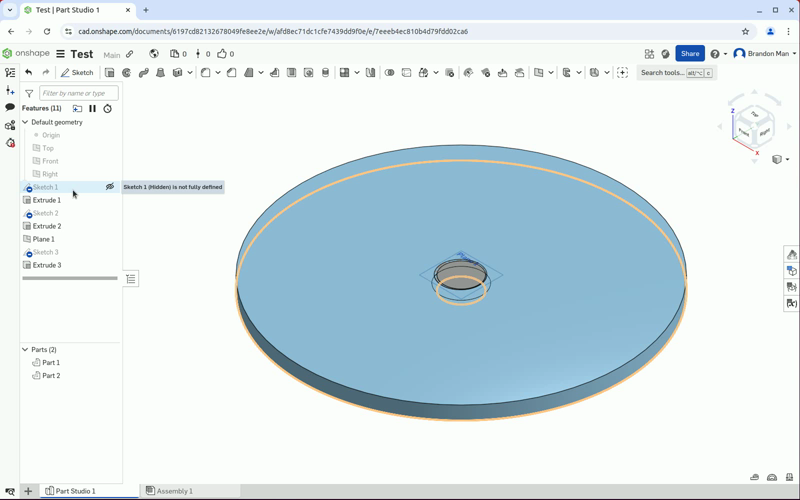
click(73, 189)